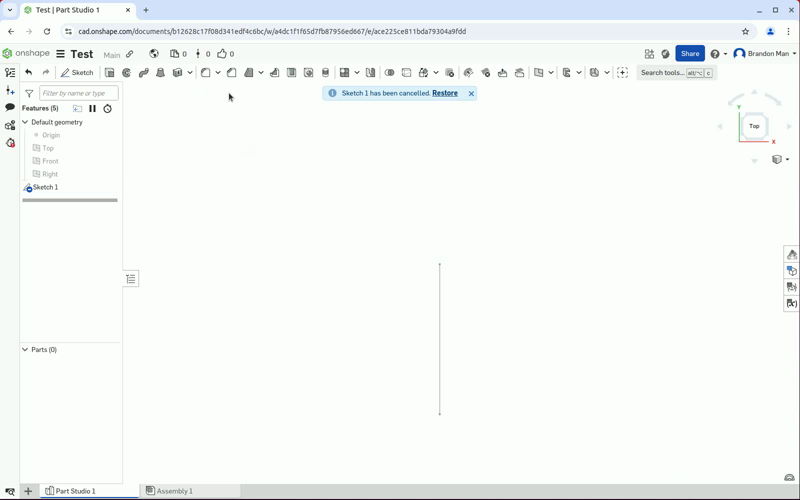
key(shift+h)
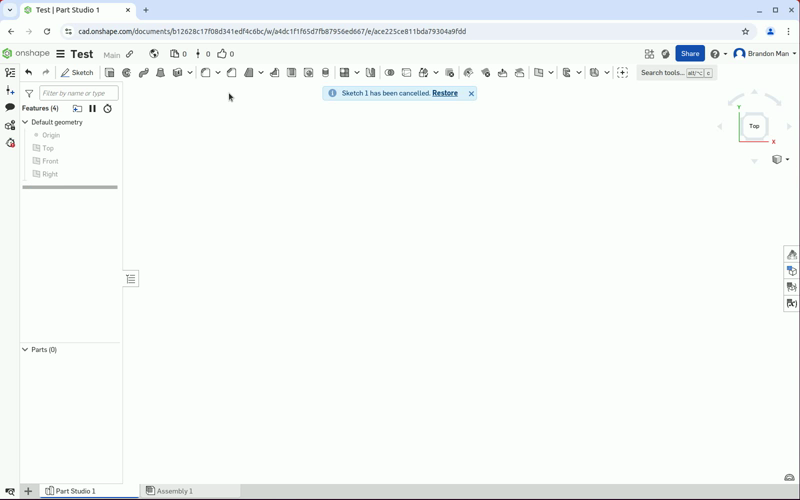
mouse_move(73, 352)
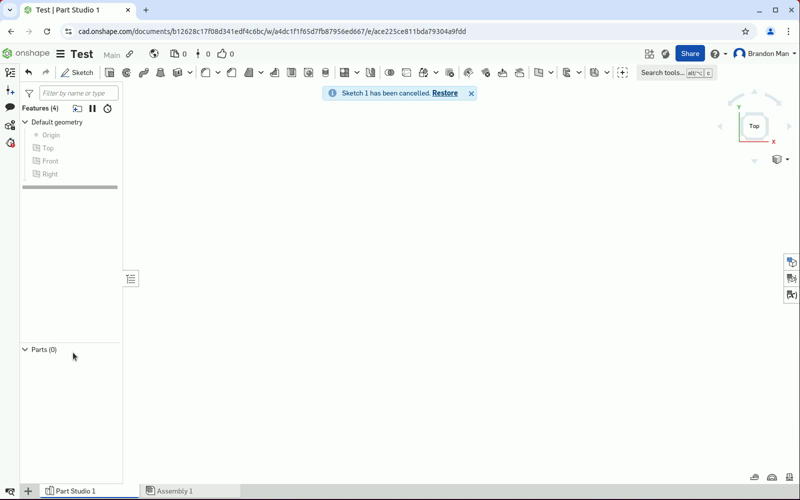
key(y)
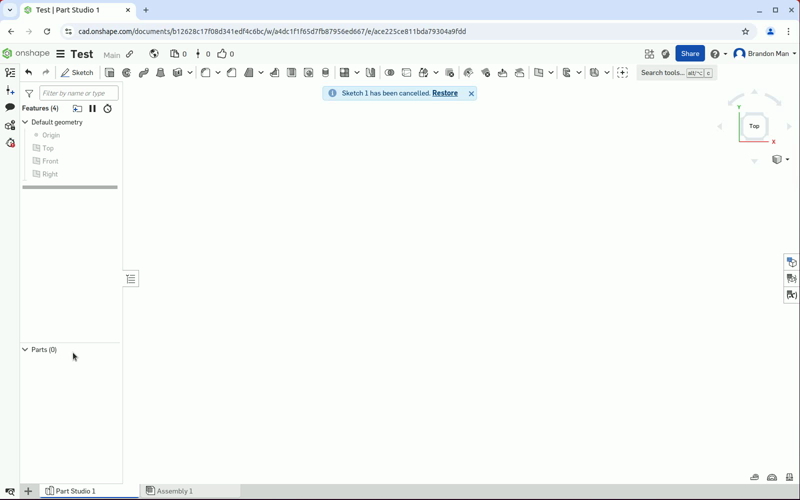
key(shift+p)
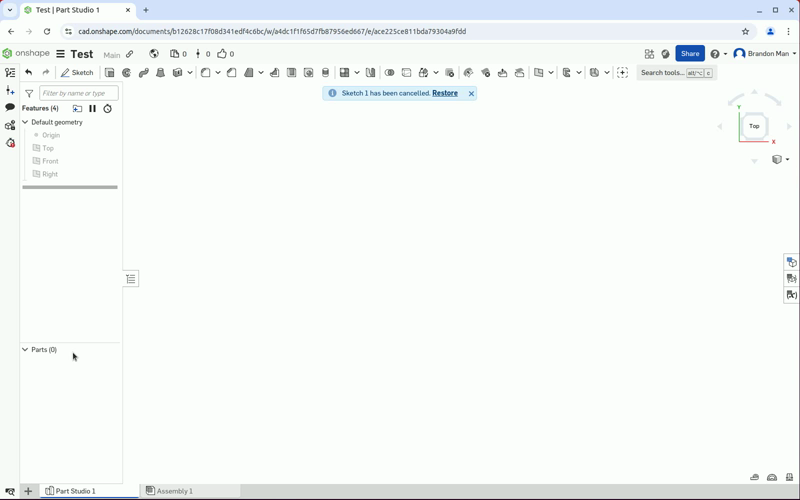
key(space)
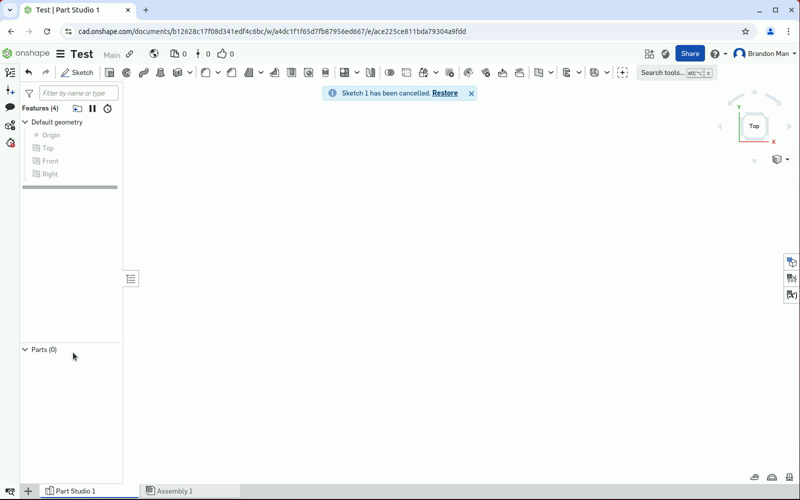
key_down(shift)
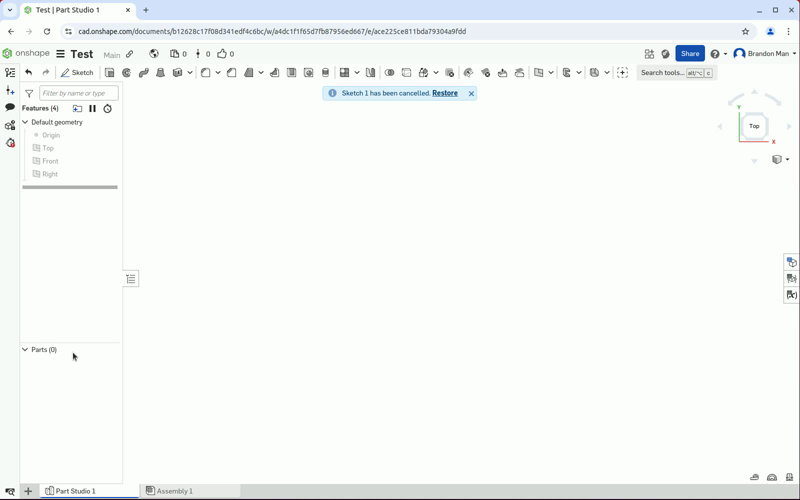
key(up)
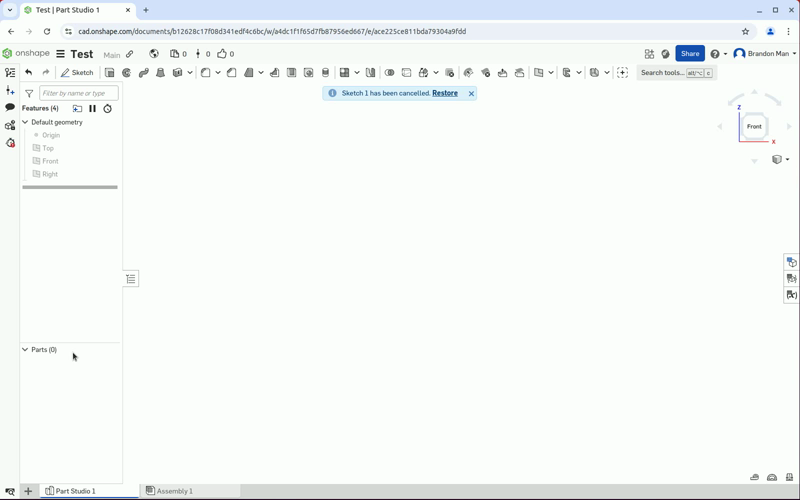
key_up(shift)
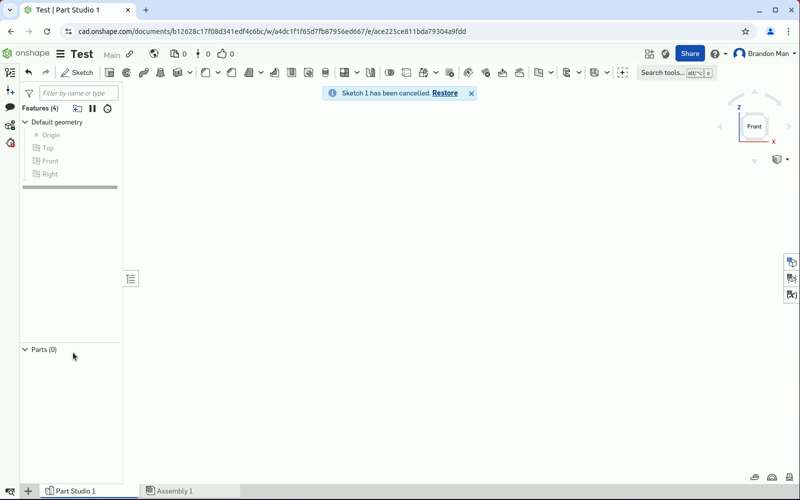
mouse_move(73, 352)
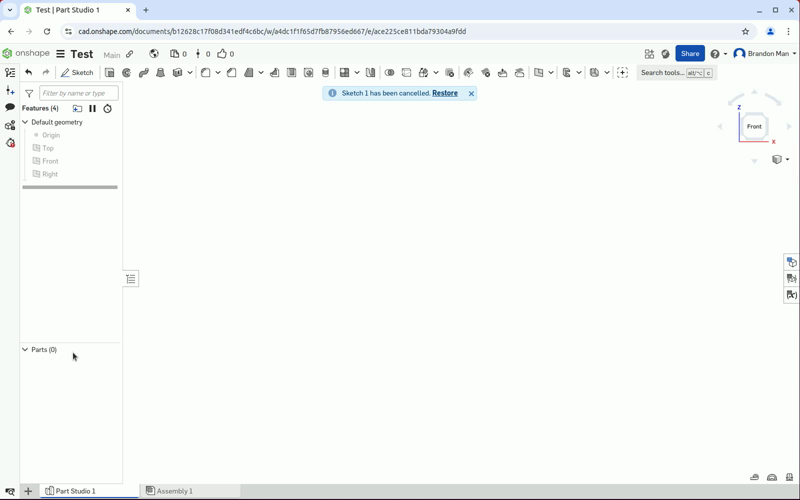
key(shift+y)
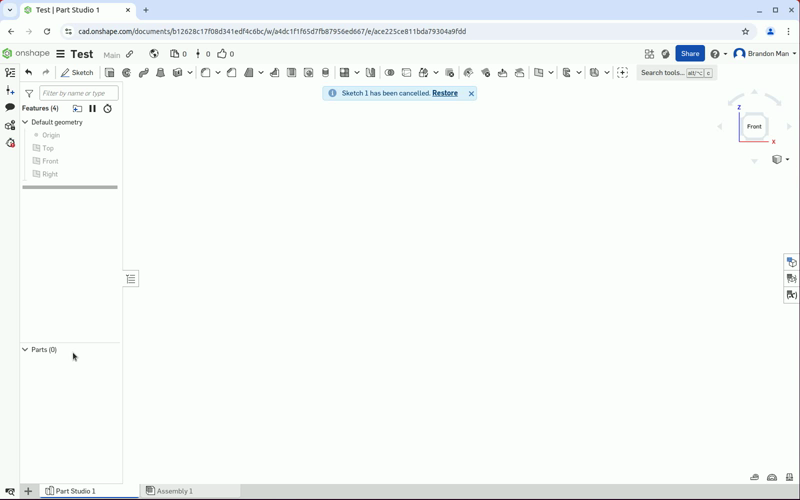
key(shift+s)
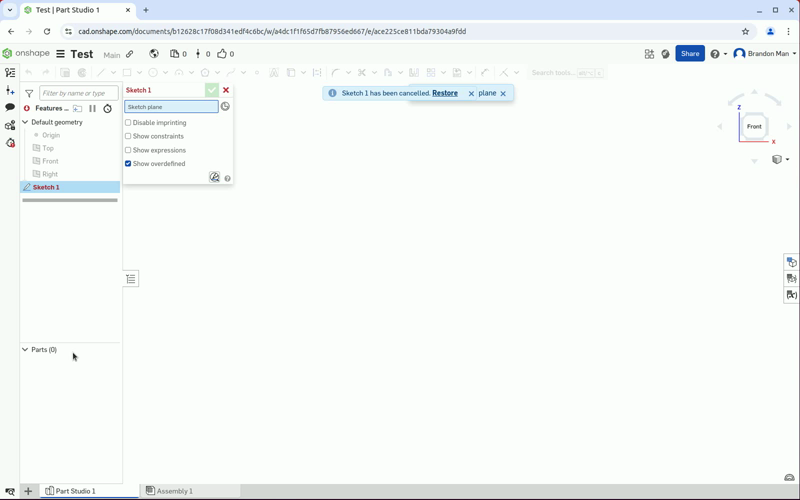
mouse_move(73, 163)
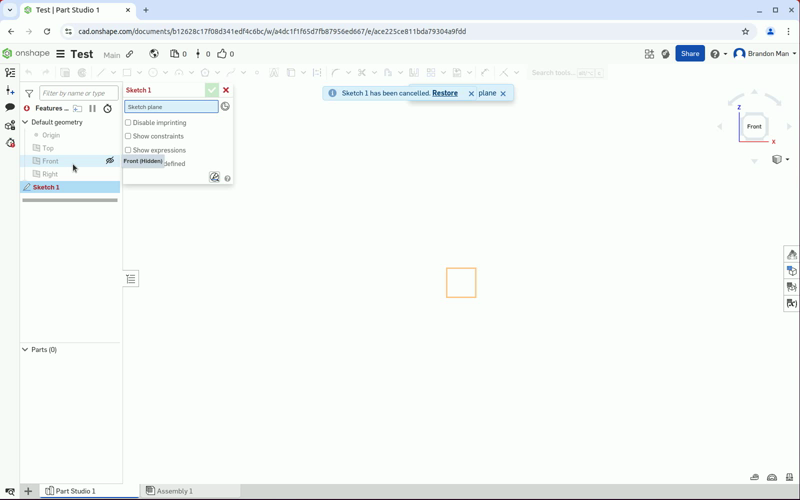
click(73, 163)
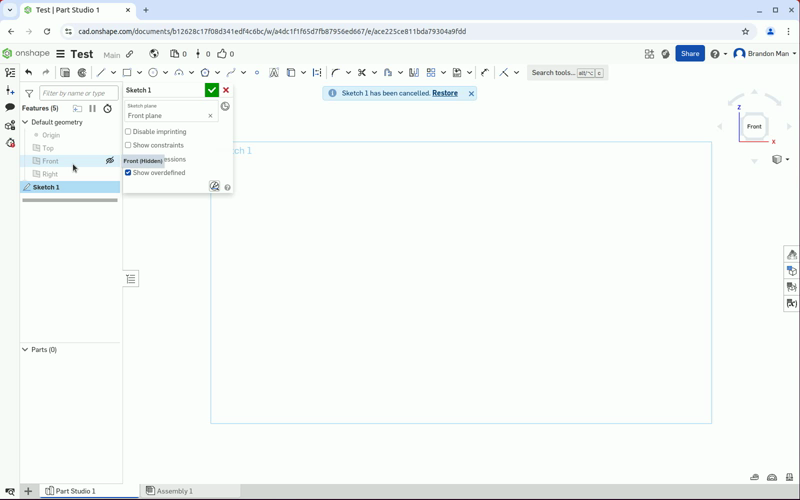
mouse_move(73, 352)
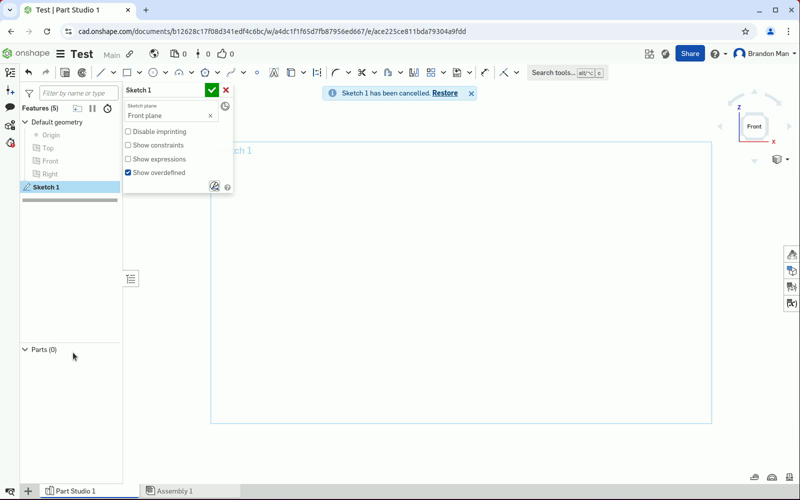
key(y)
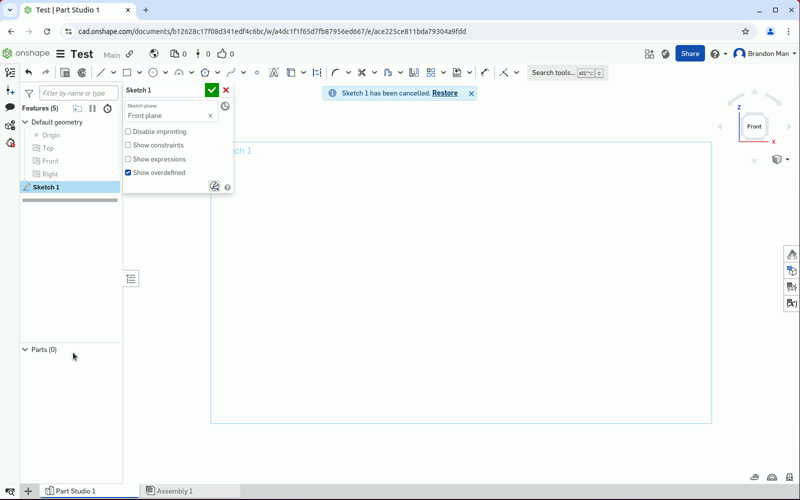
key(l)
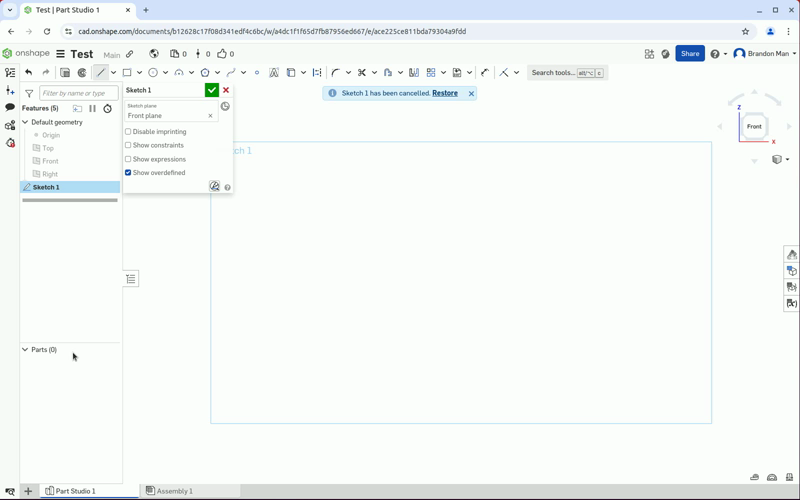
key_down(shift)
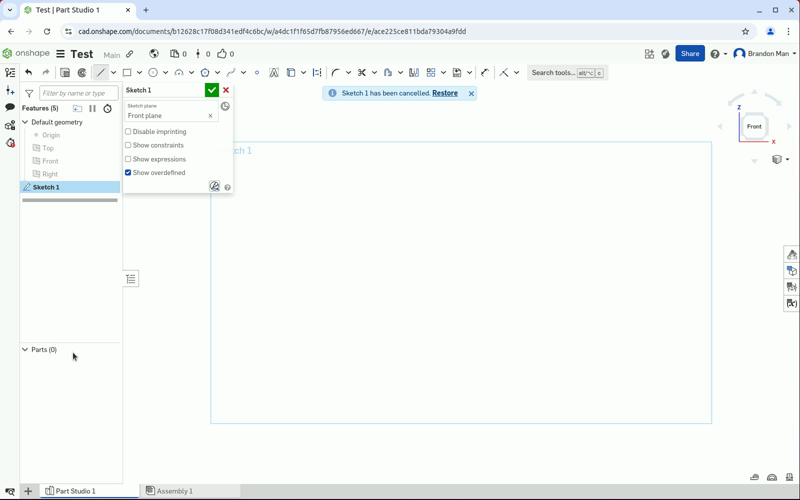
mouse_move(404, 339)
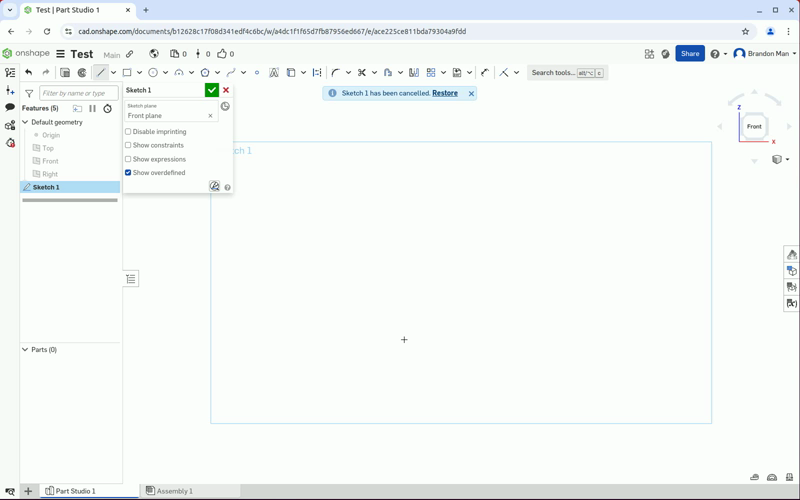
click(404, 339)
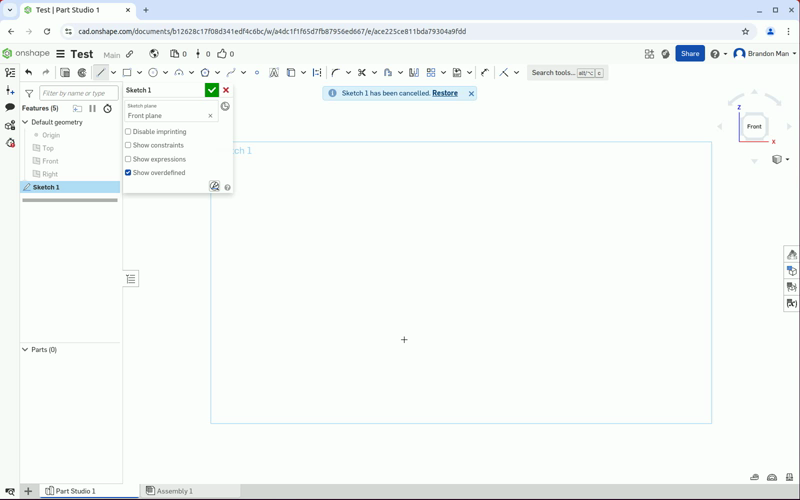
key_up(shift)
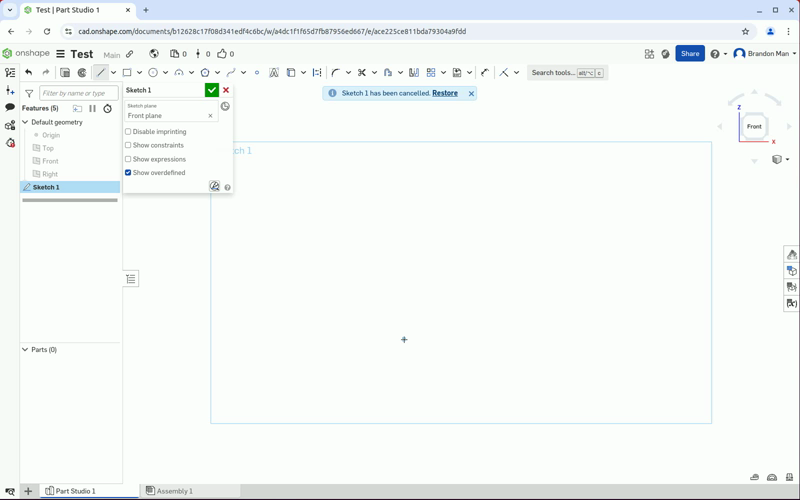
key_down(shift)
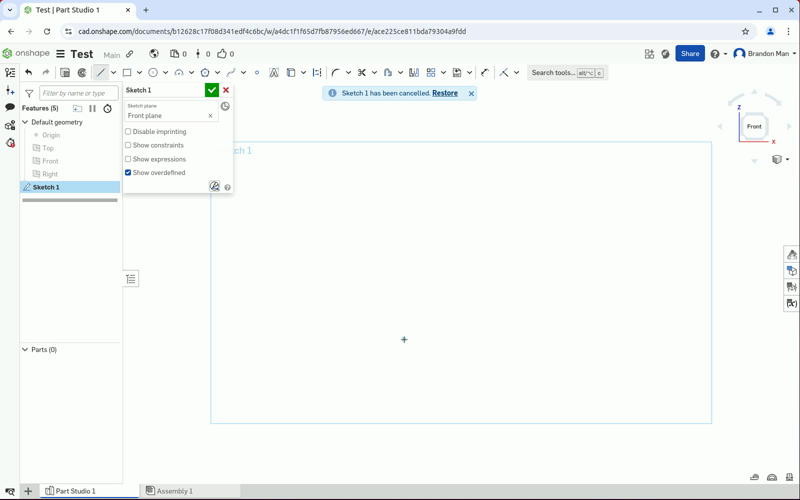
mouse_move(516, 339)
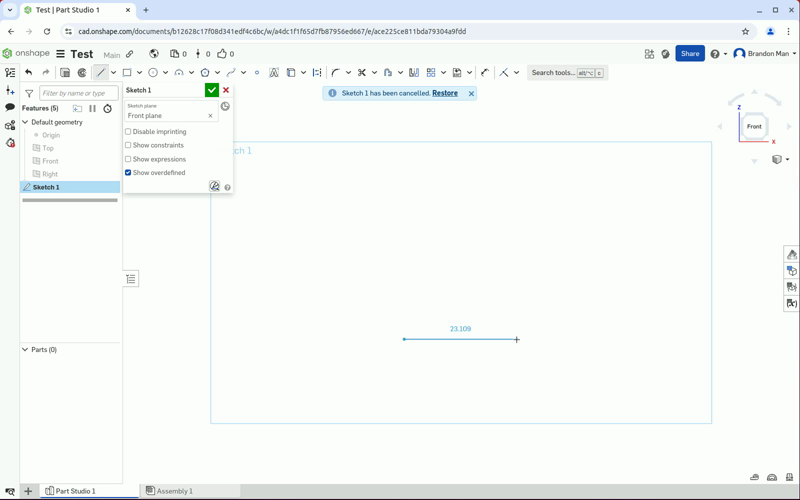
click(516, 339)
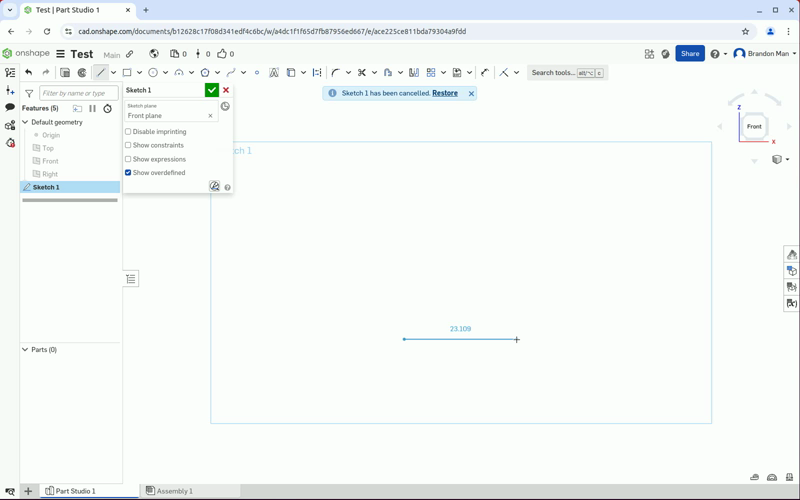
key_up(shift)
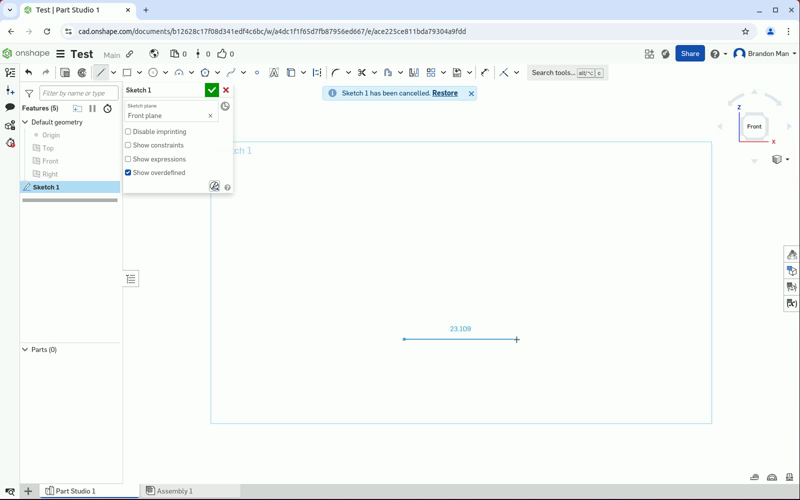
key_down(shift)
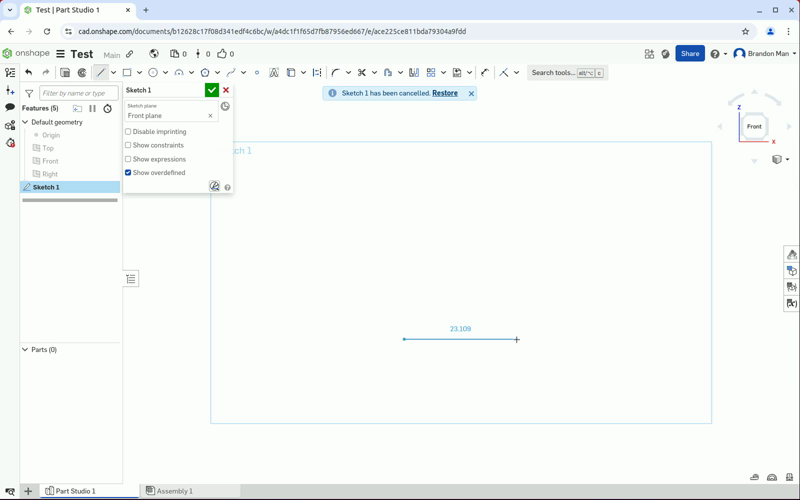
mouse_move(516, 226)
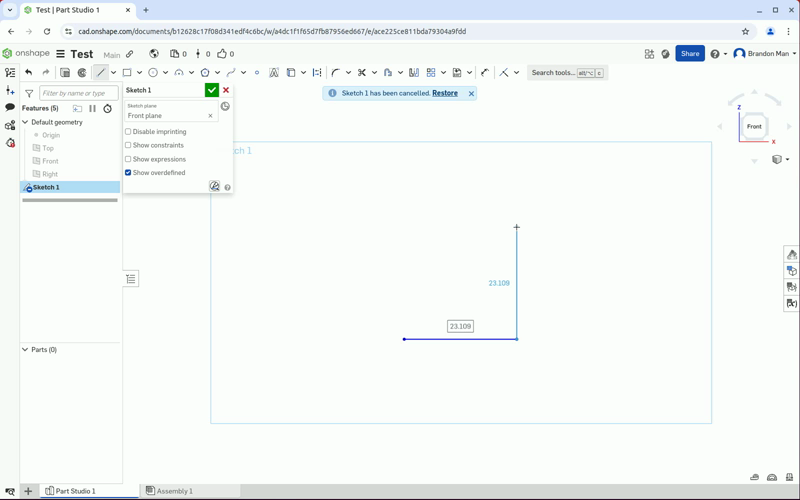
click(516, 226)
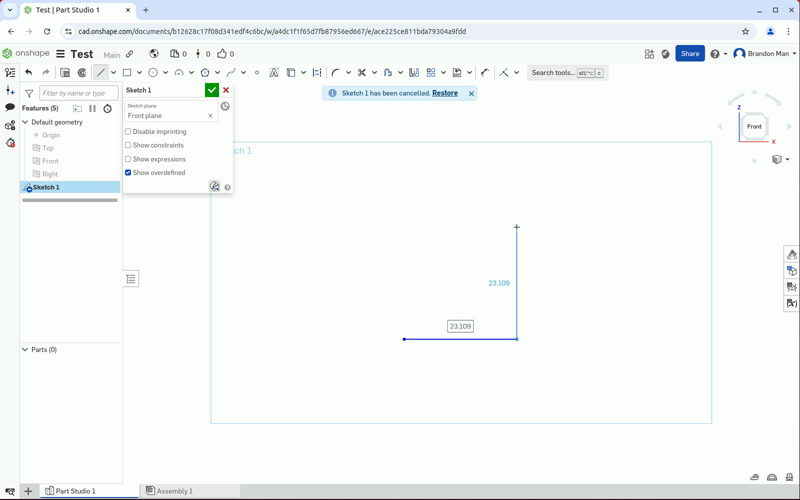
key_up(shift)
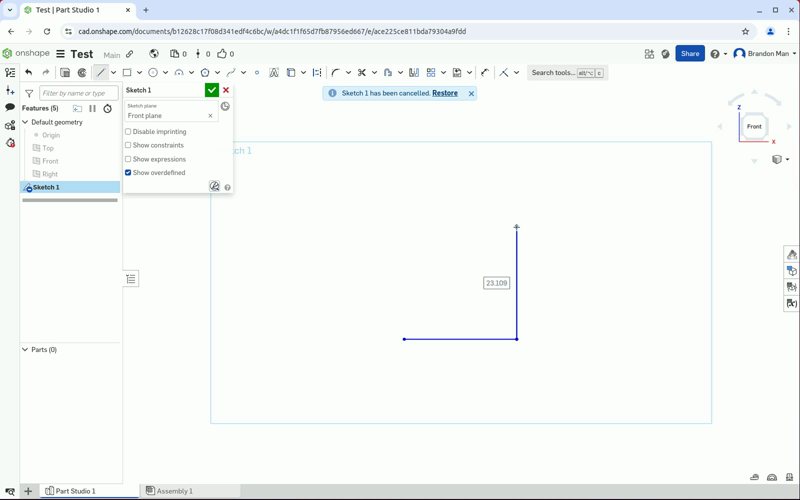
key_down(shift)
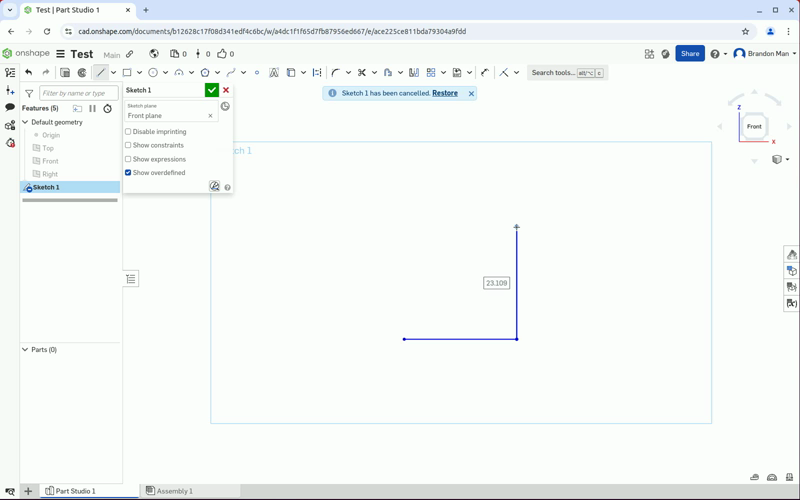
mouse_move(404, 226)
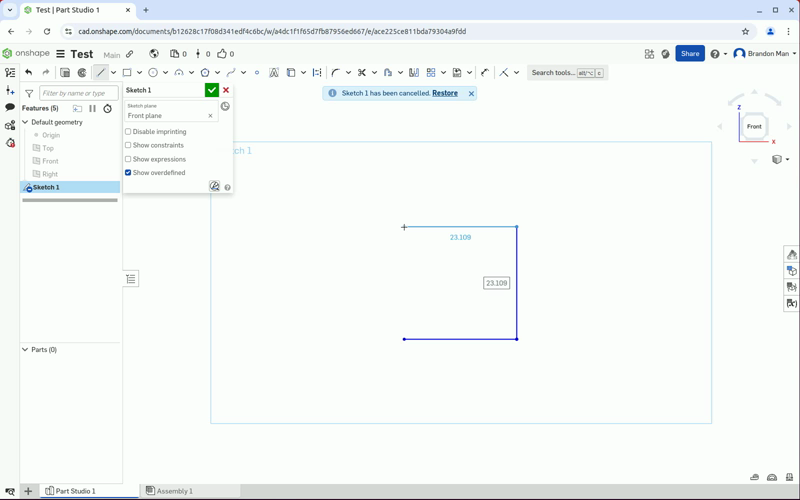
click(404, 226)
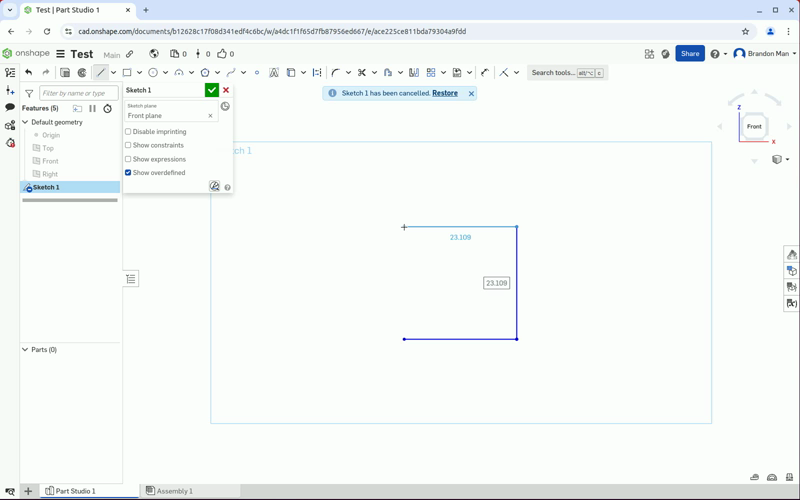
key_up(shift)
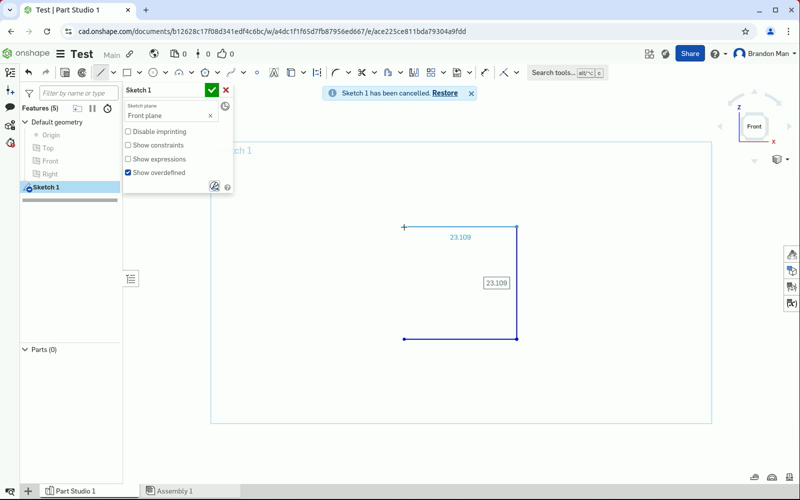
key_down(shift)
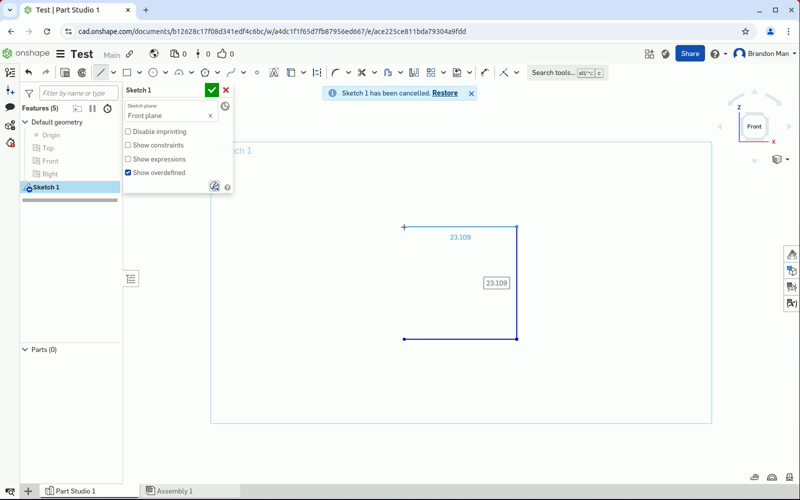
mouse_move(404, 339)
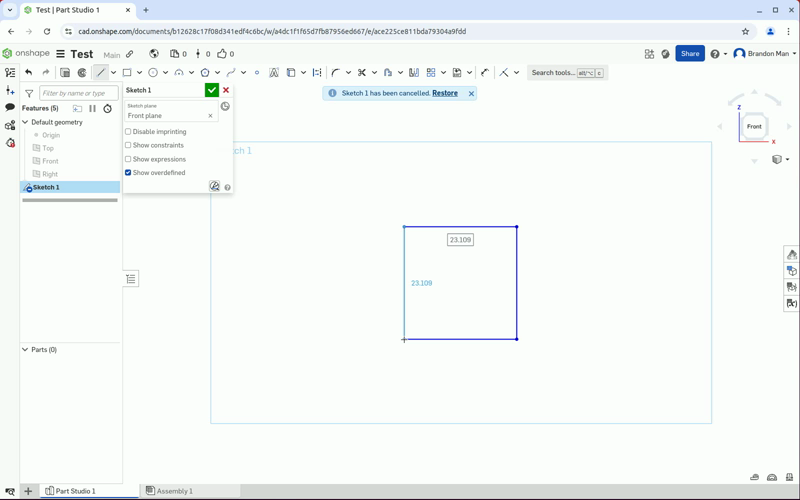
key_up(shift)
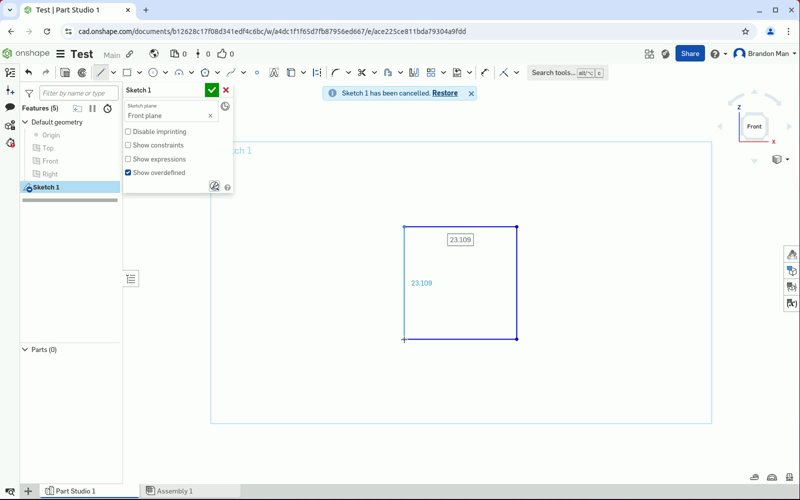
click(404, 339)
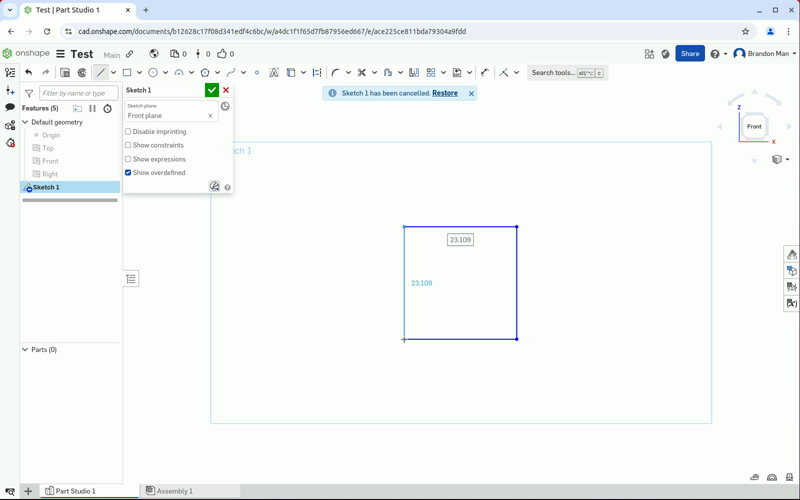
key(esc)
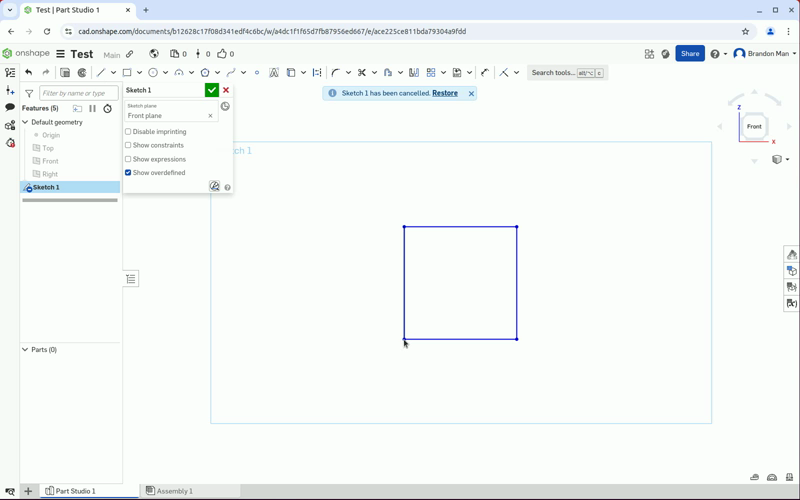
mouse_move(460, 304)
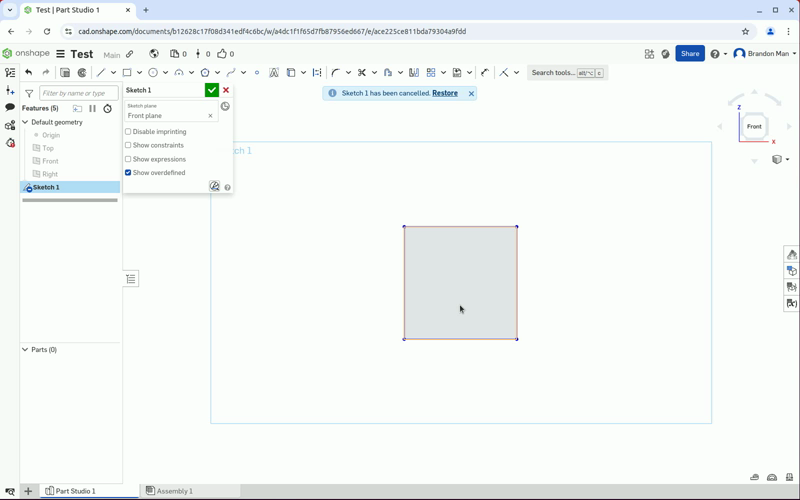
click(460, 304)
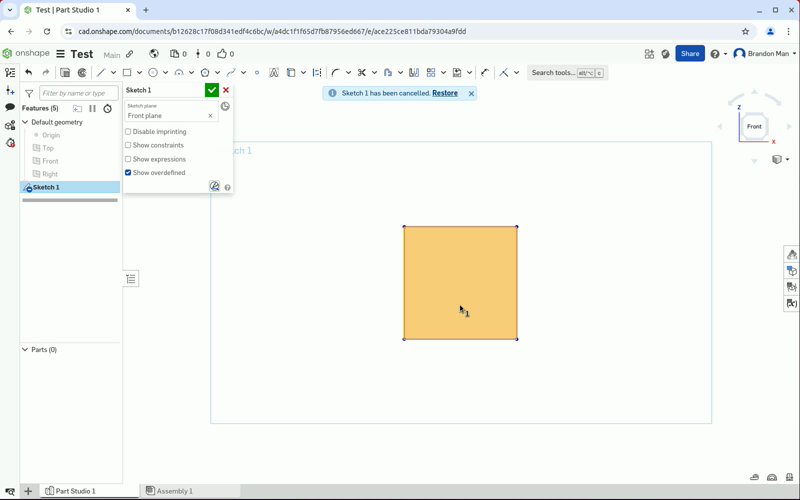
mouse_move(73, 352)
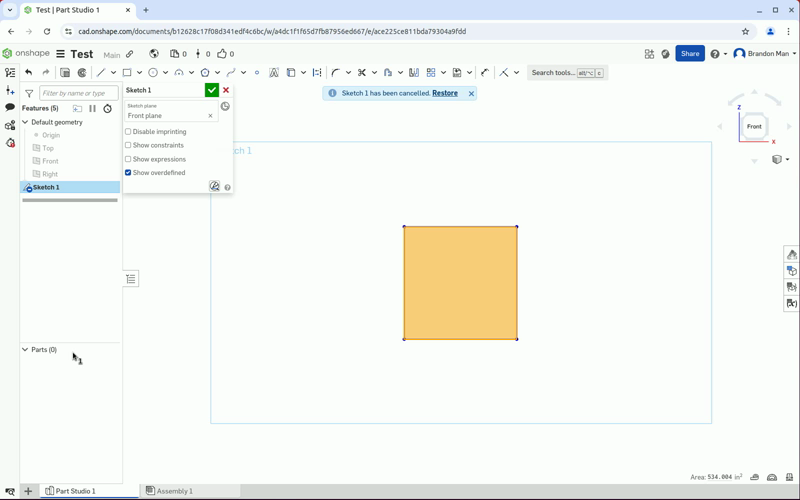
key(shift+y)
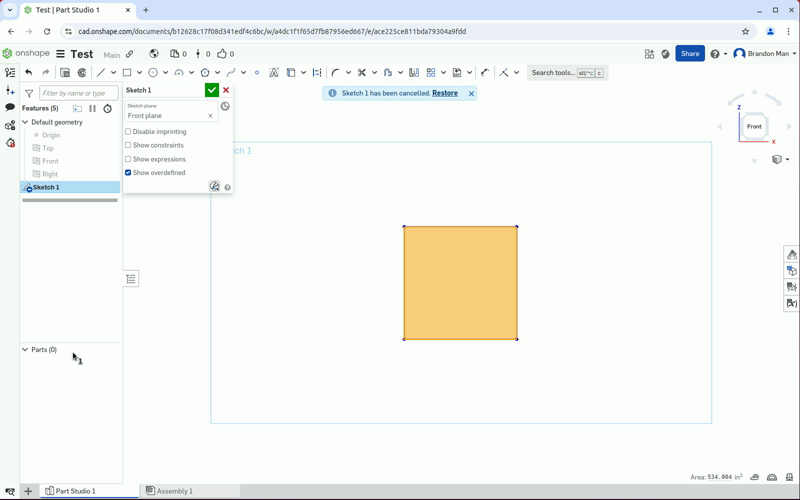
key(shift+e)
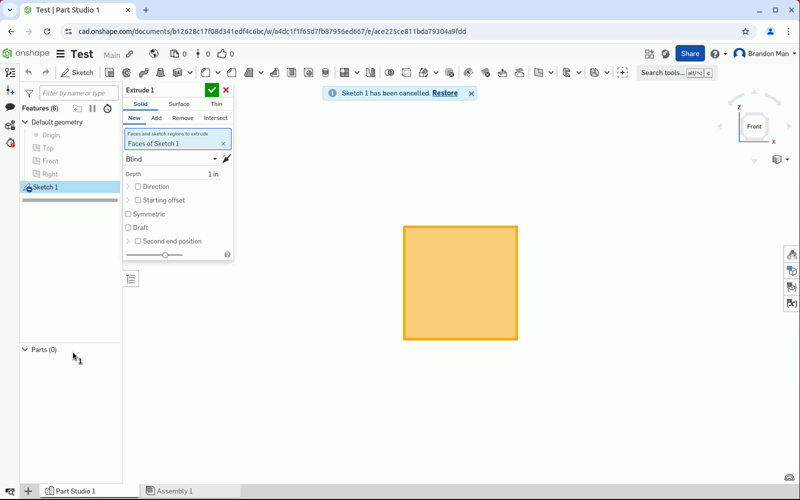
mouse_move(143, 106)
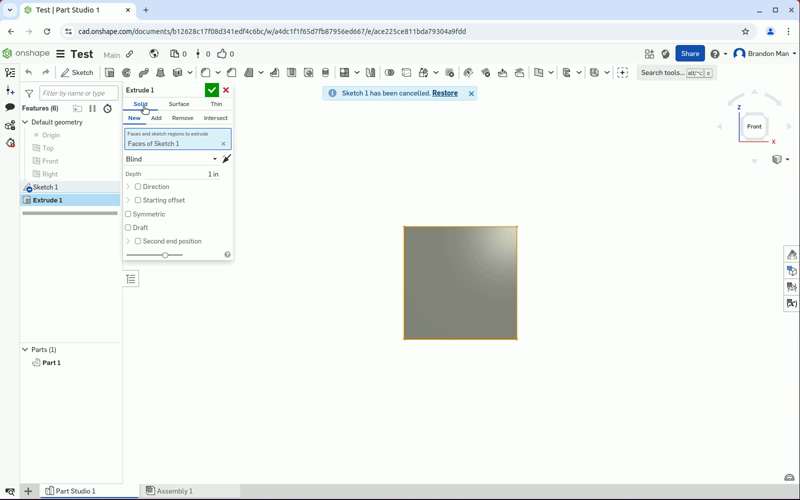
click(143, 106)
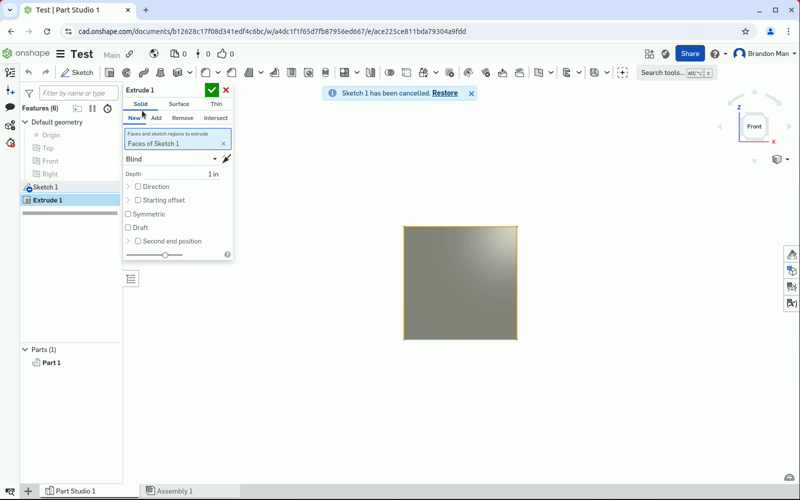
mouse_move(137, 120)
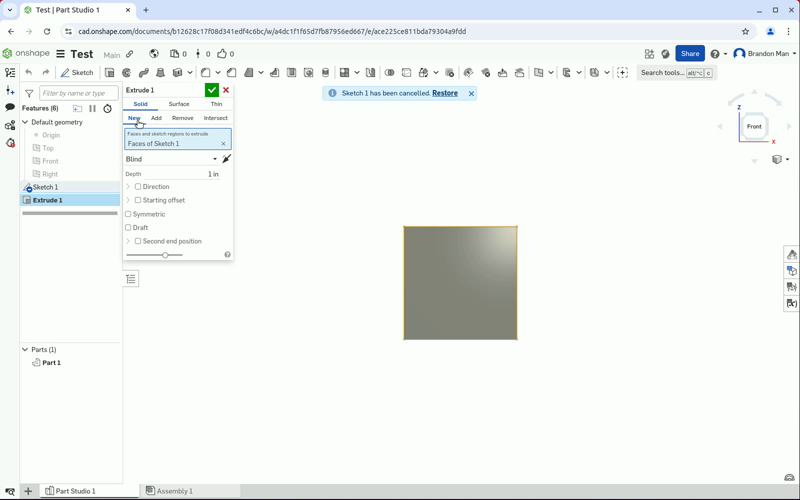
click(137, 120)
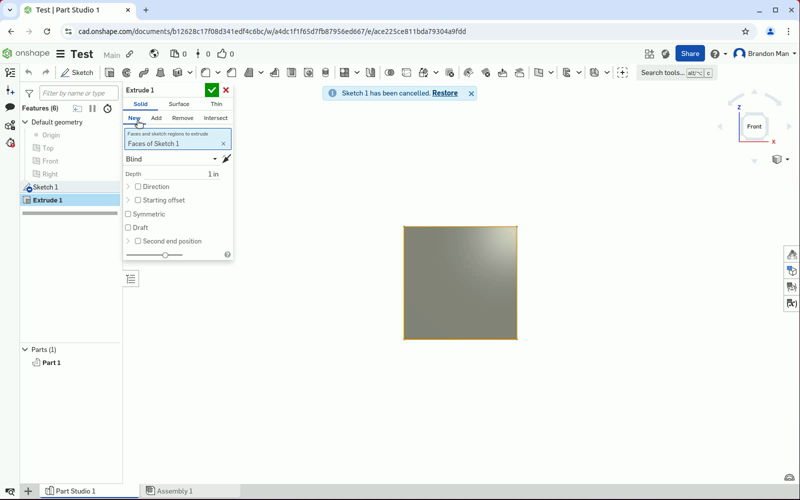
key(tab, 4)
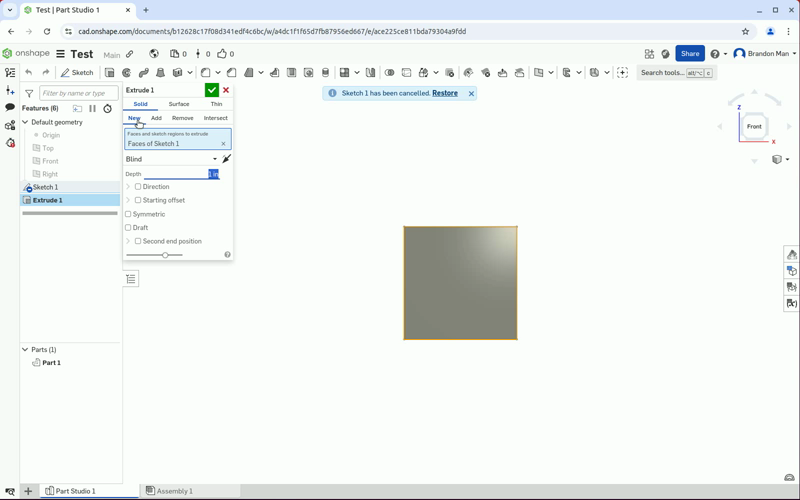
text(23.108)
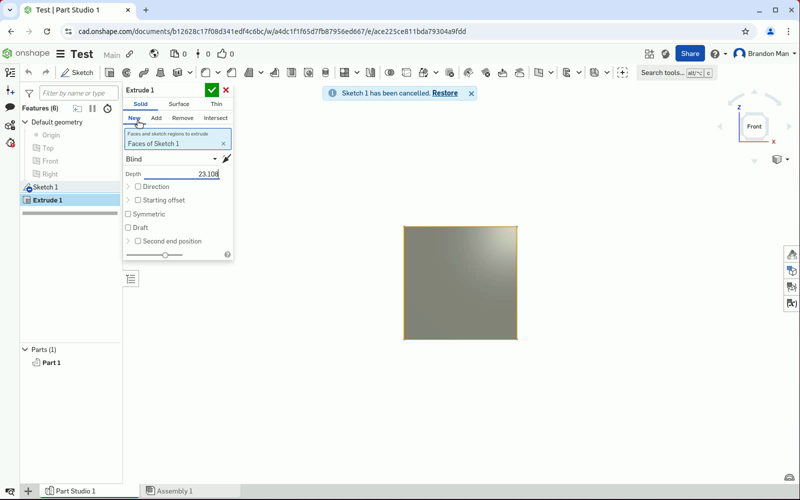
key(enter)
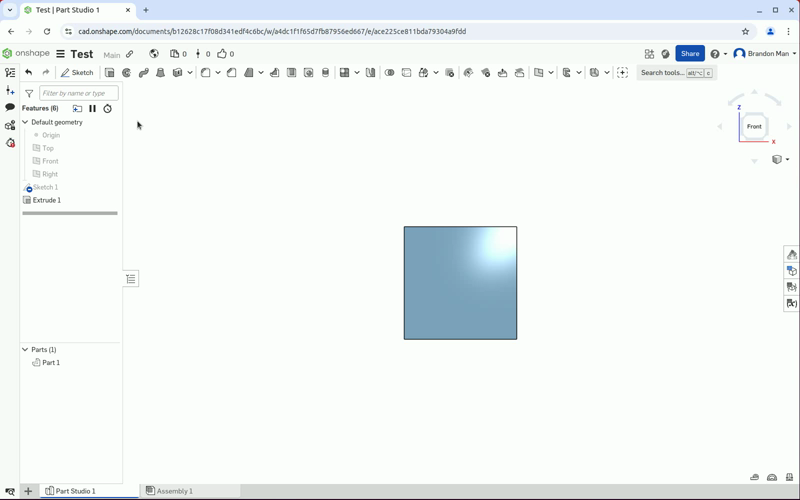
key(shift+h)
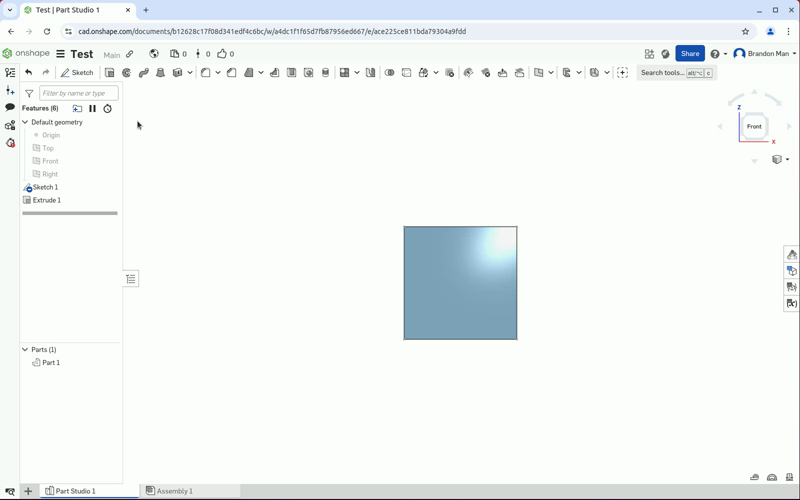
key(shift+h)
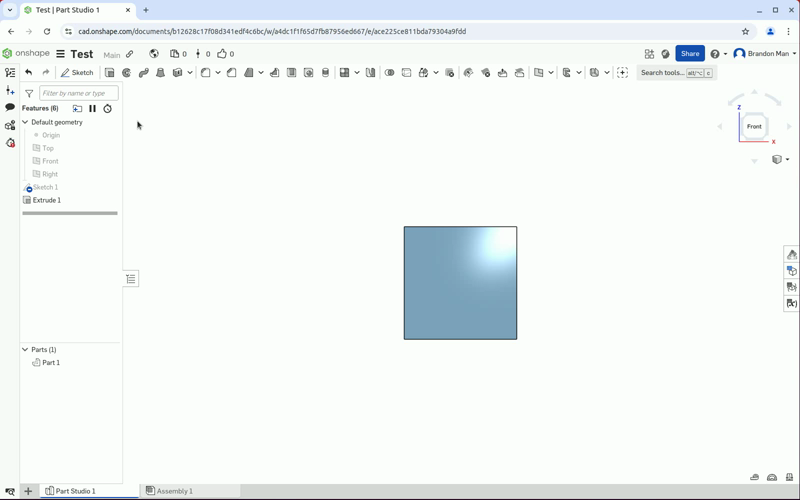
mouse_move(73, 189)
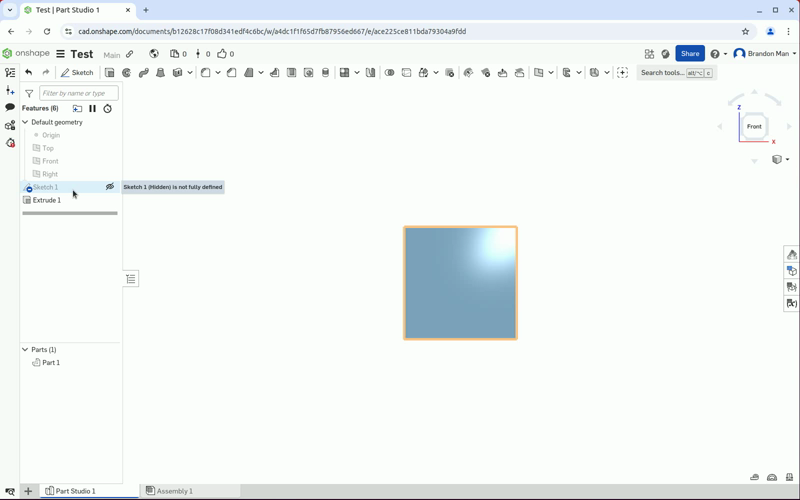
click(73, 189)
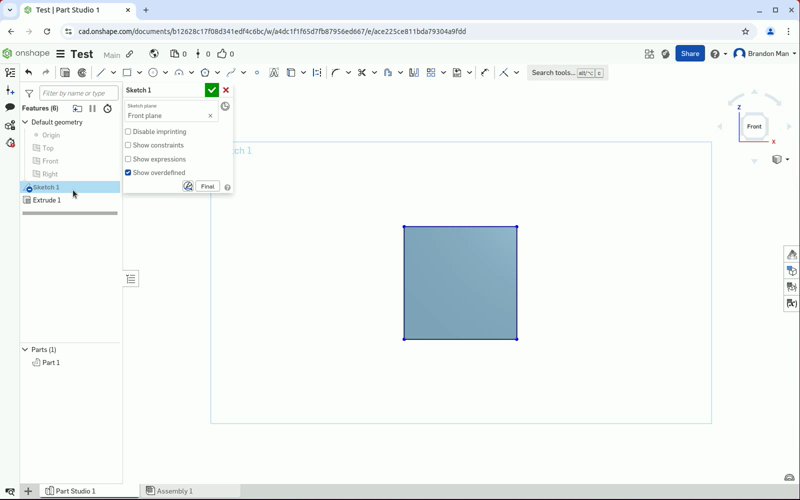
mouse_move(229, 92)
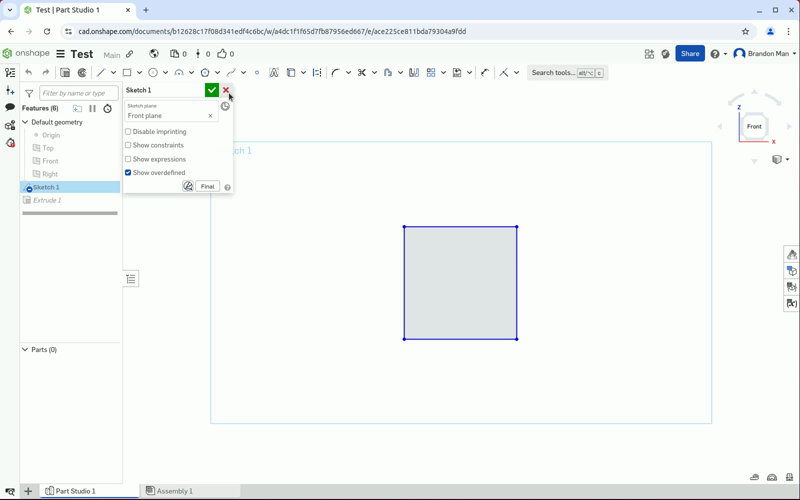
click(229, 92)
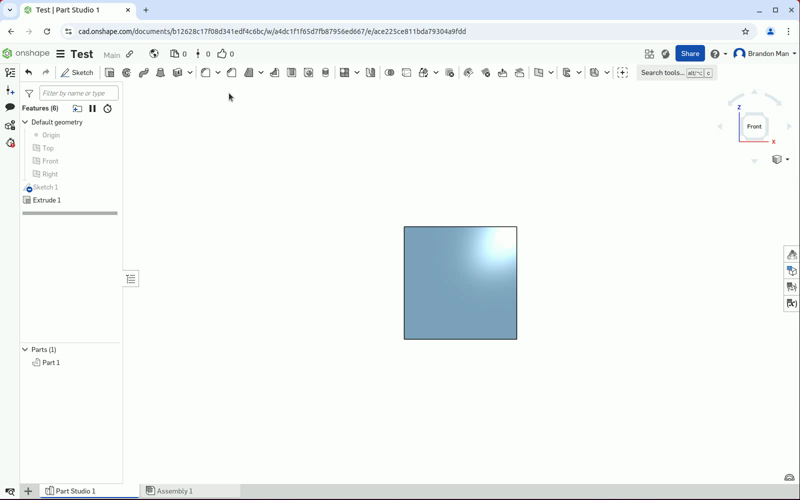
mouse_move(541, 75)
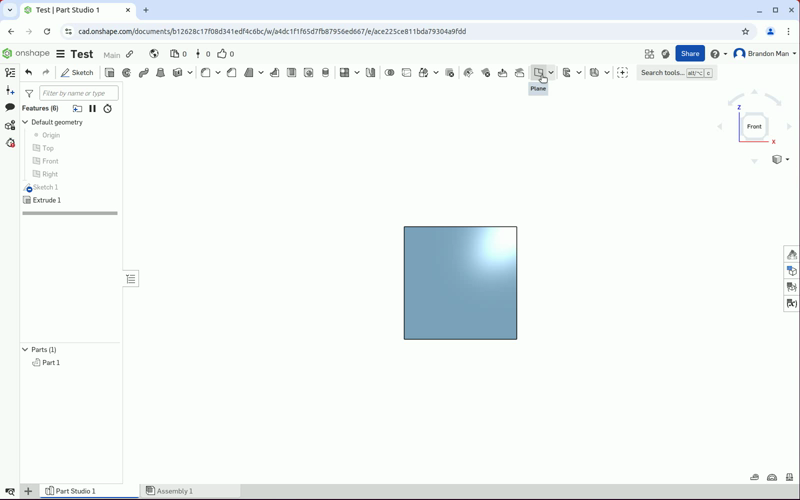
click(541, 75)
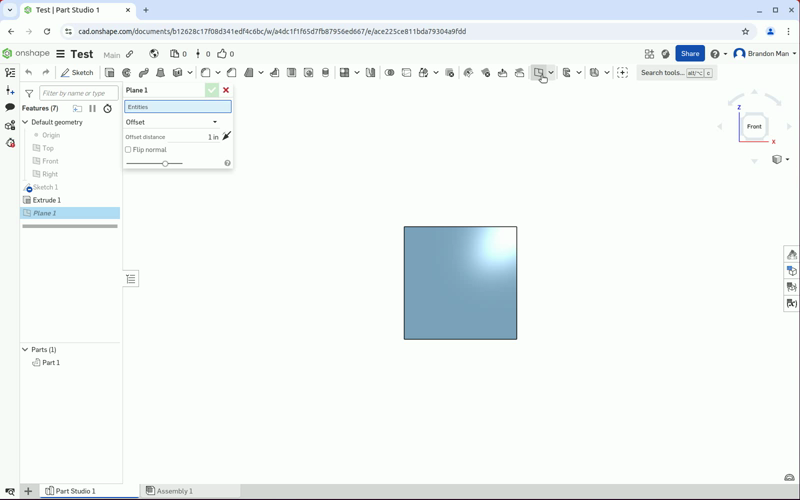
mouse_move(73, 163)
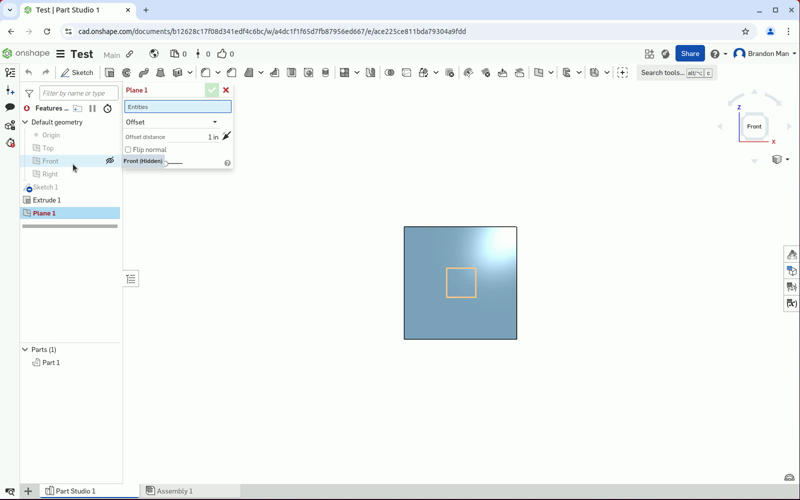
click(73, 163)
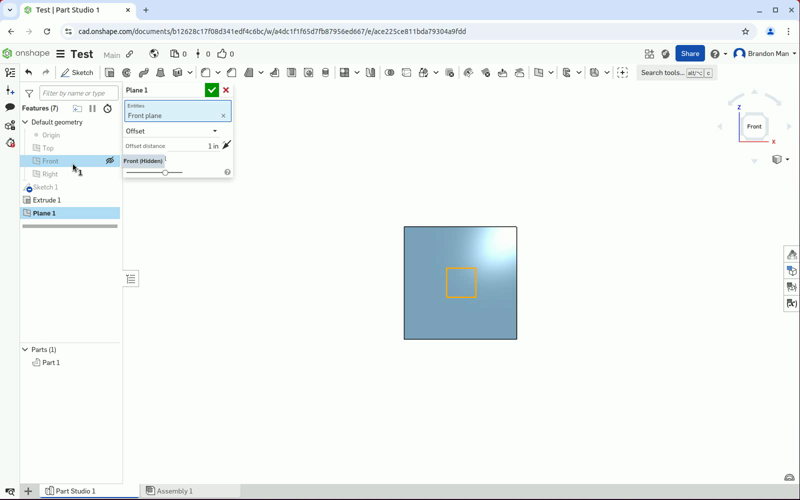
key(tab, 2)
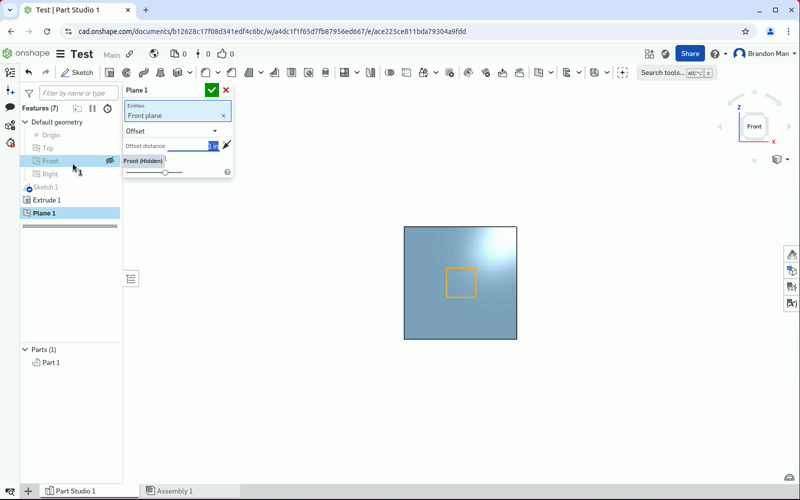
text(23.108)
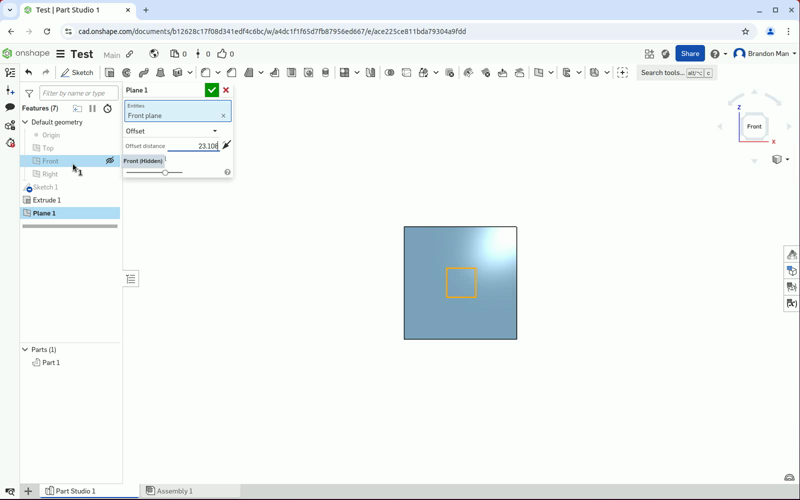
key(enter, 2)
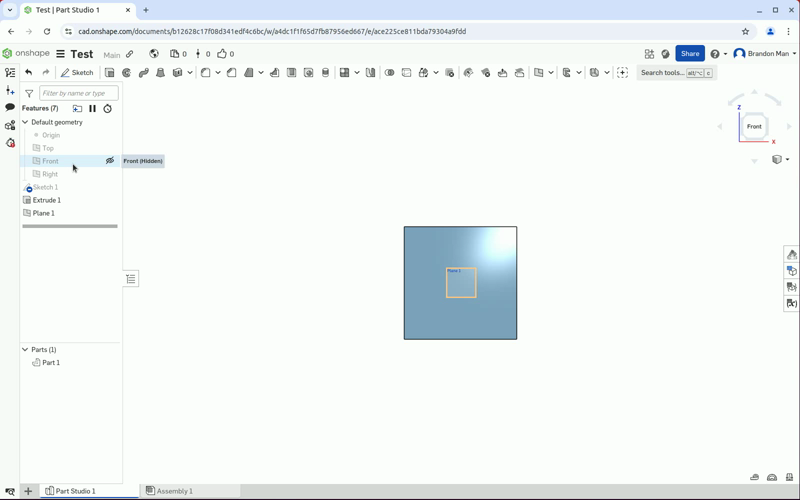
key(shift+s)
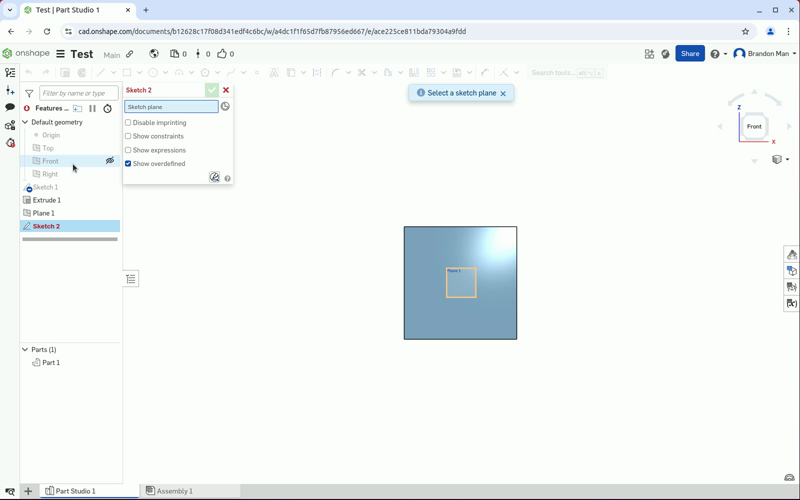
mouse_move(73, 215)
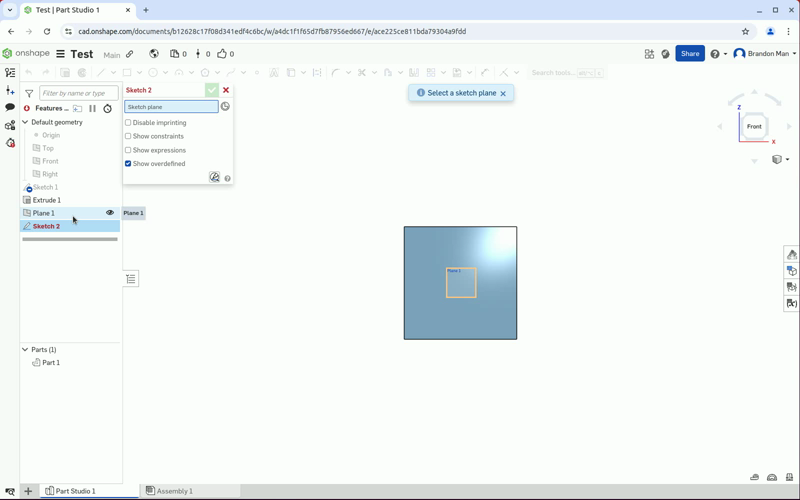
click(73, 215)
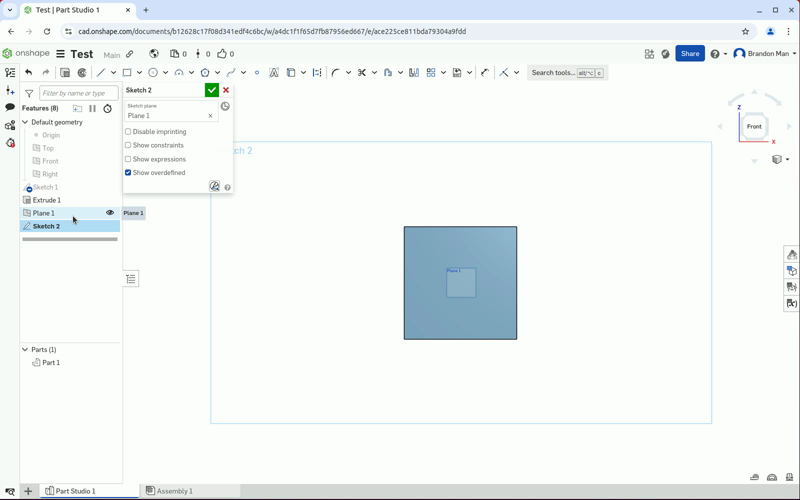
mouse_move(73, 352)
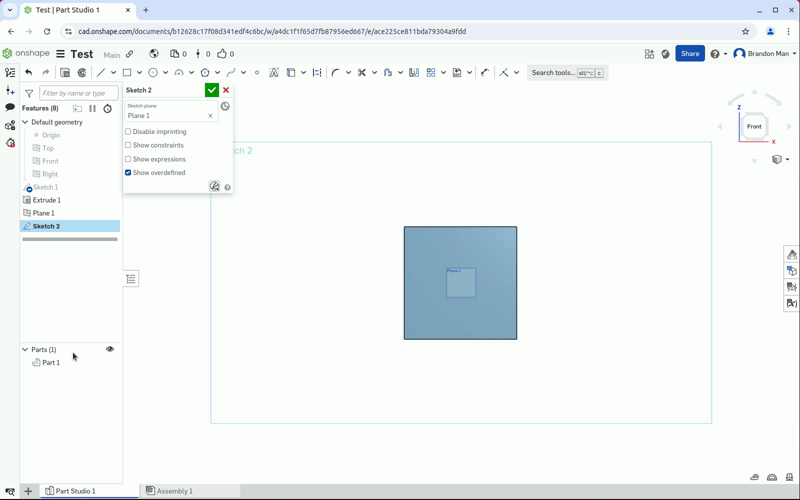
key(y)
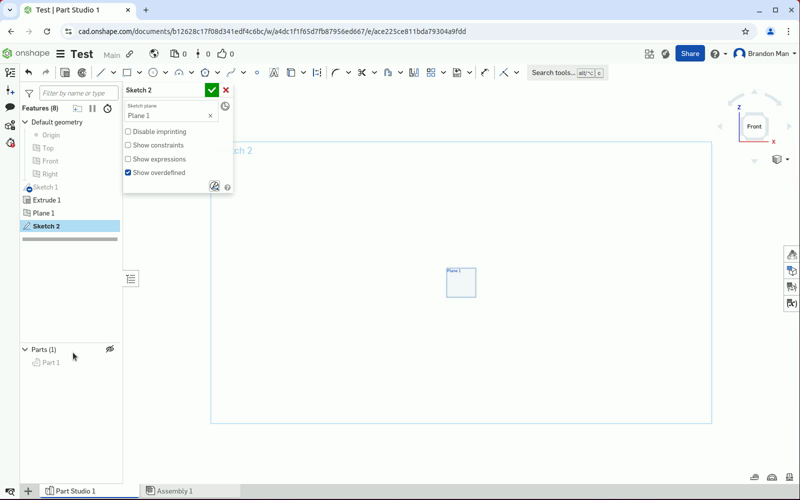
key(c)
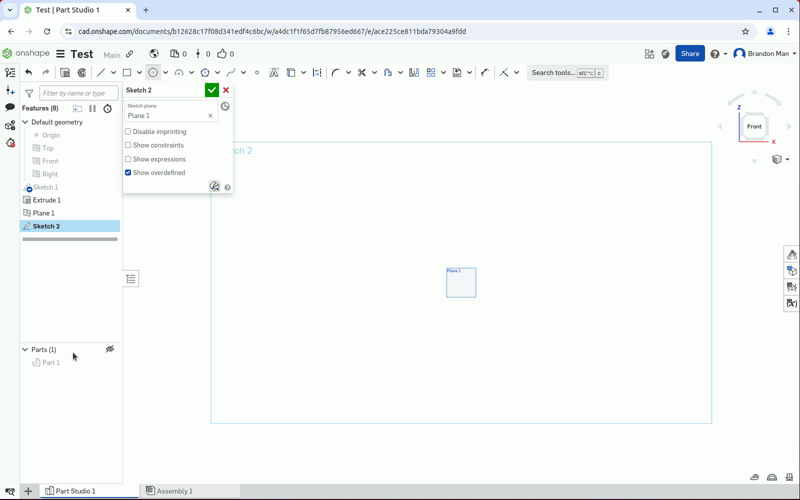
key_down(shift)
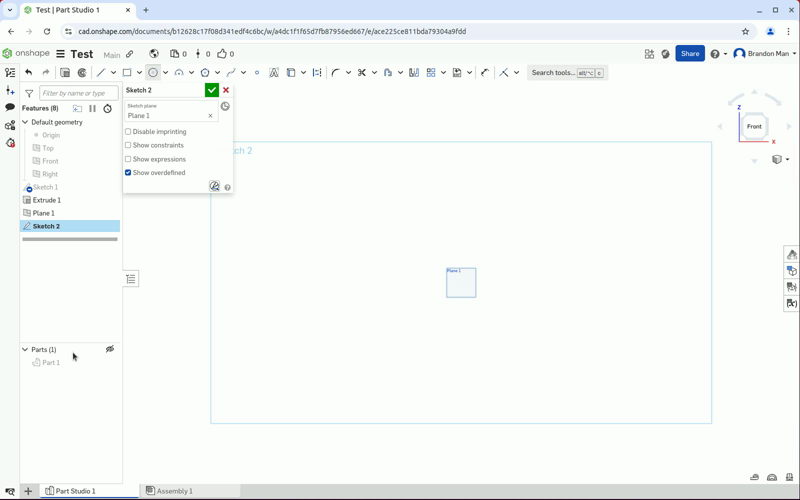
mouse_move(461, 282)
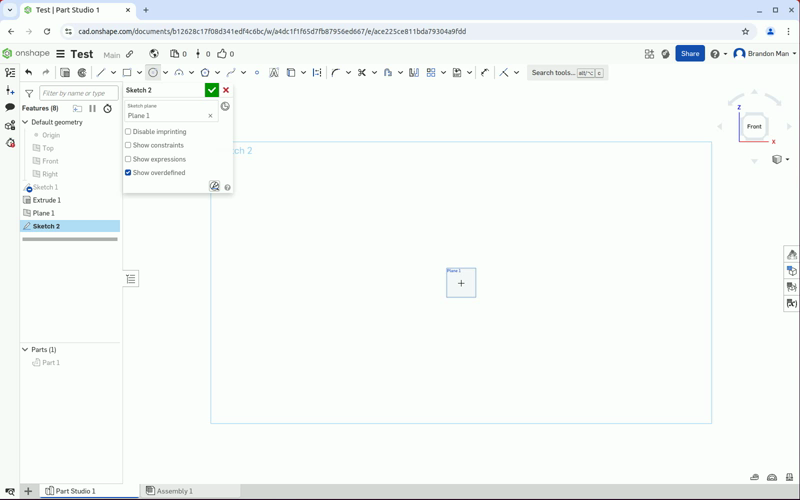
click(461, 282)
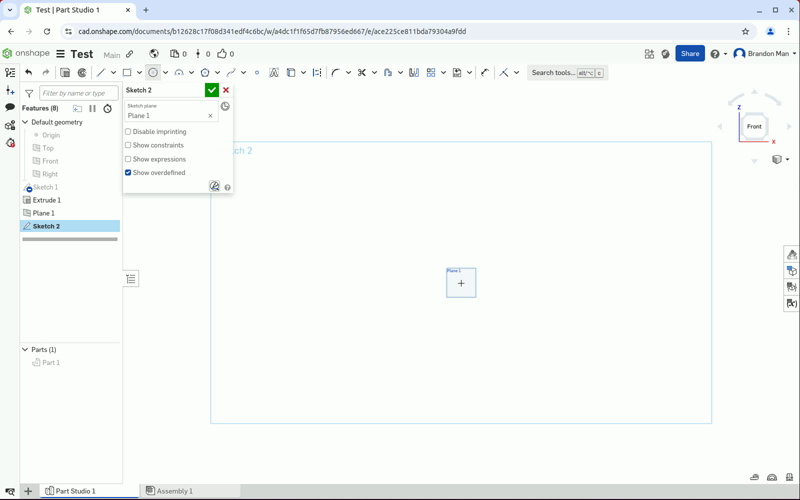
key_up(shift)
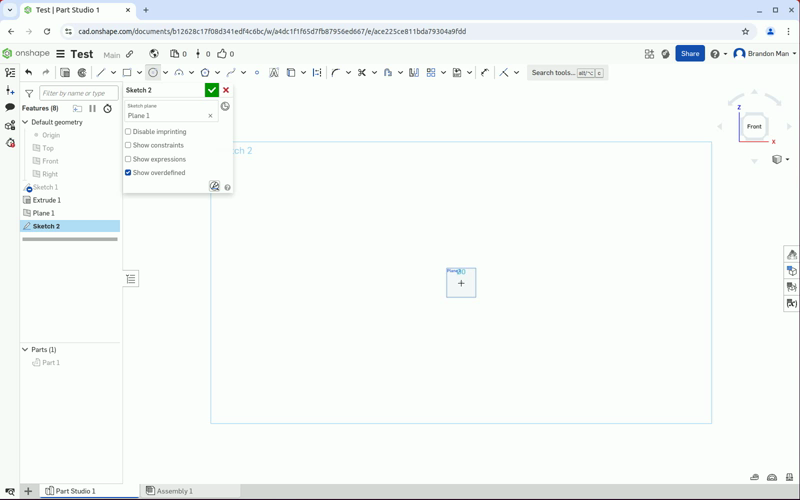
mouse_move(480, 282)
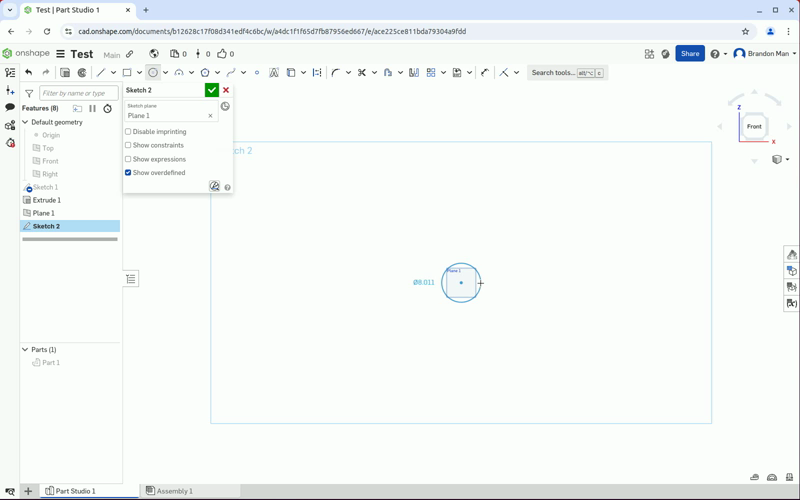
click(480, 282)
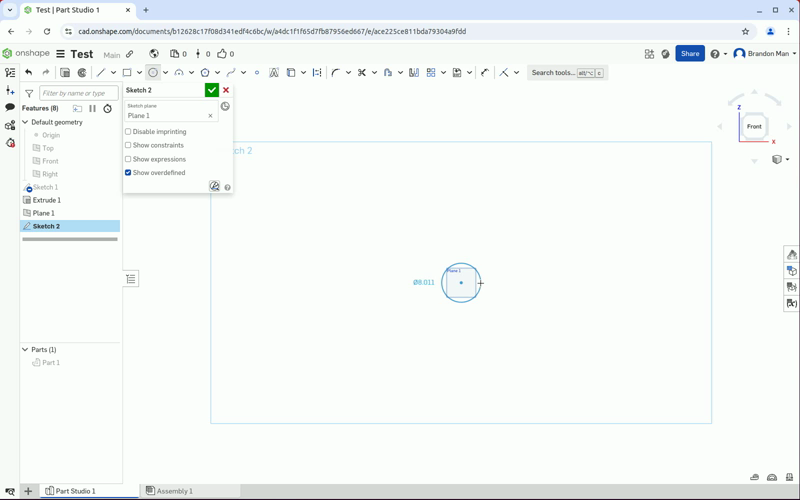
key(esc)
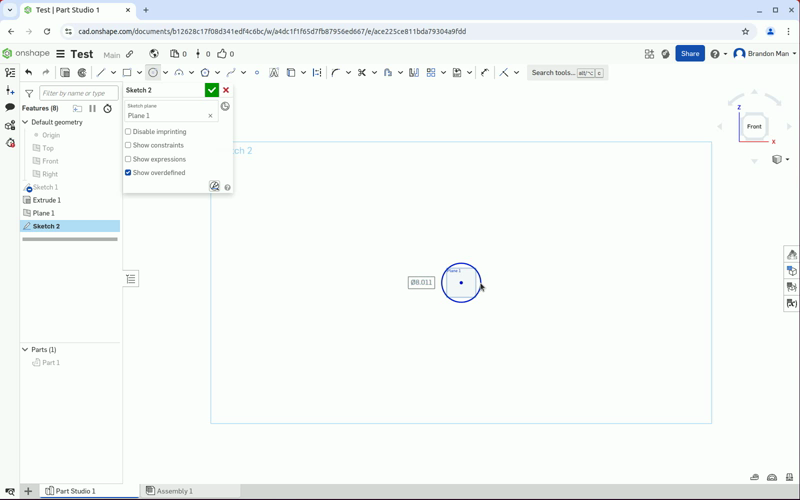
mouse_move(447, 290)
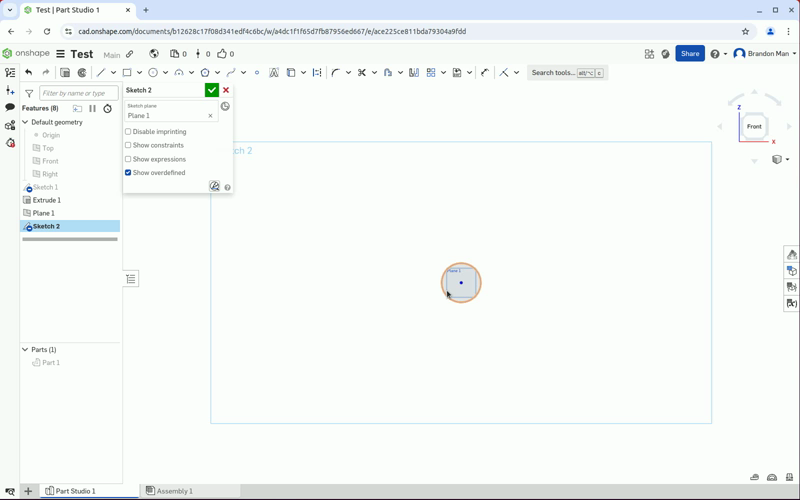
scroll(6)
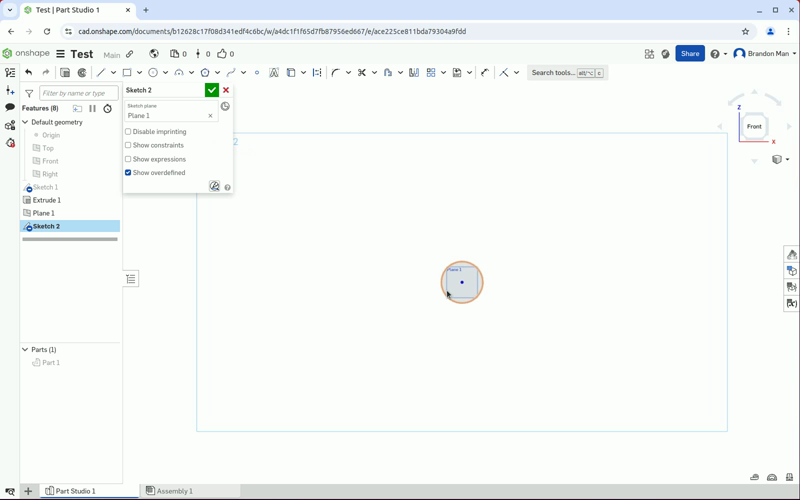
scroll(6)
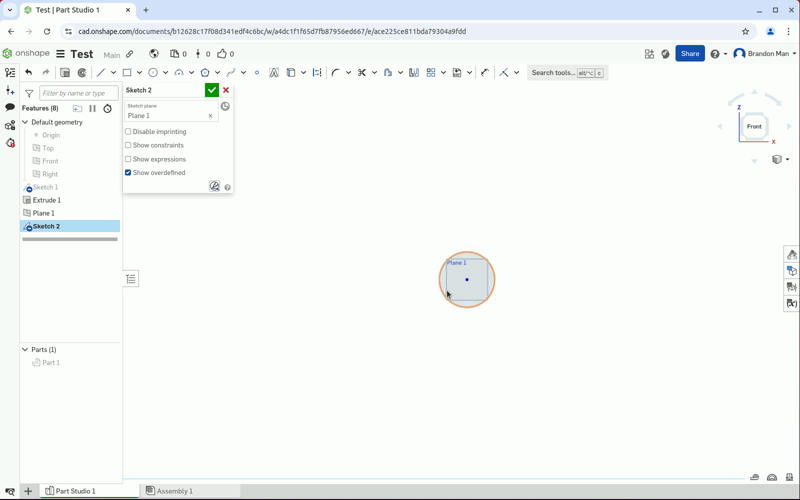
scroll(6)
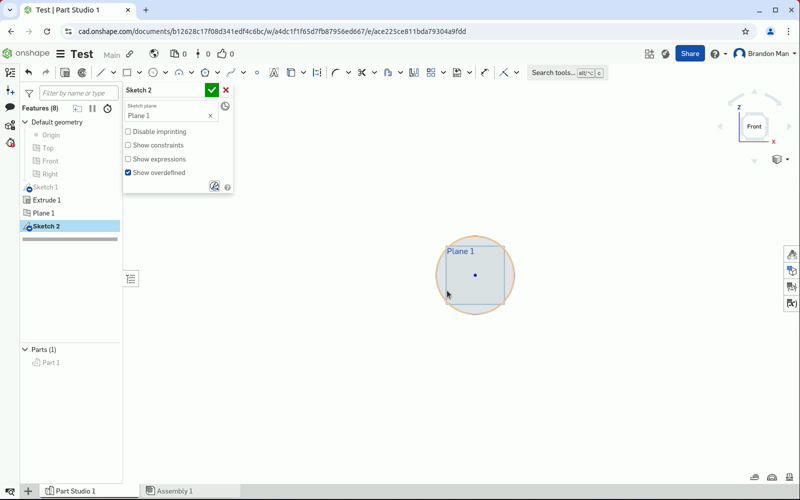
scroll(6)
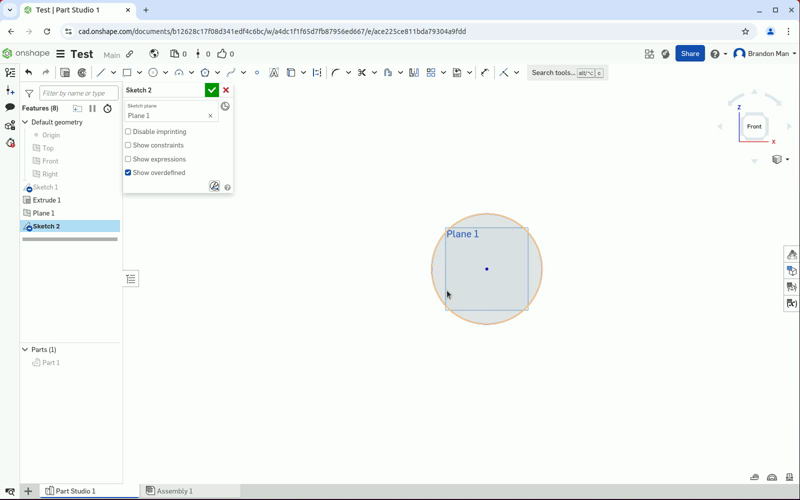
scroll(6)
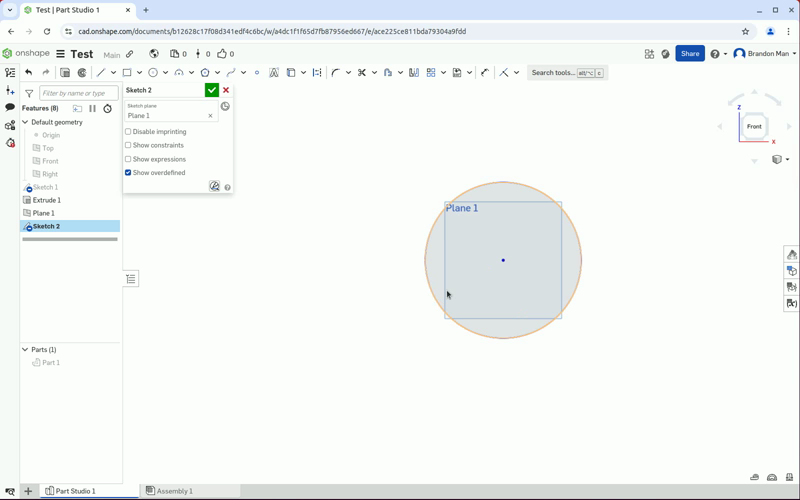
scroll(6)
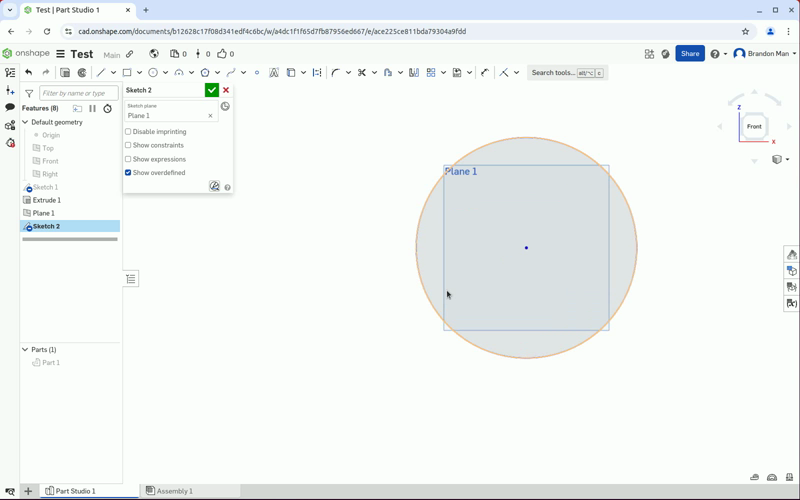
scroll(6)
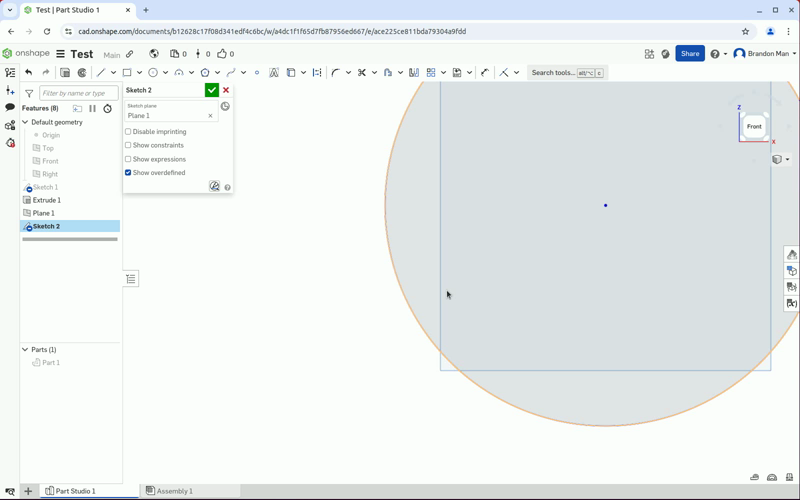
click(447, 290)
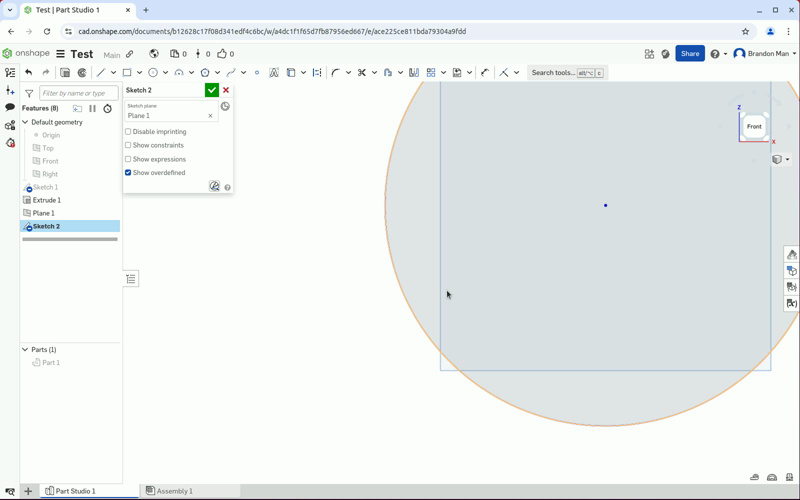
scroll(-6)
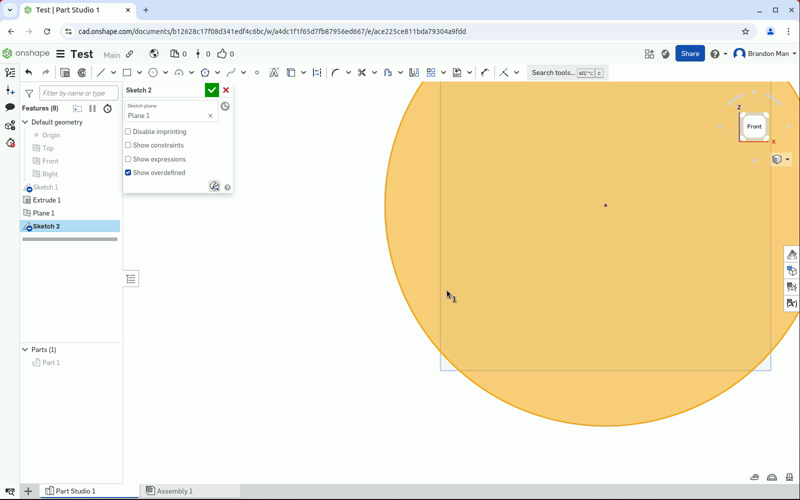
scroll(-6)
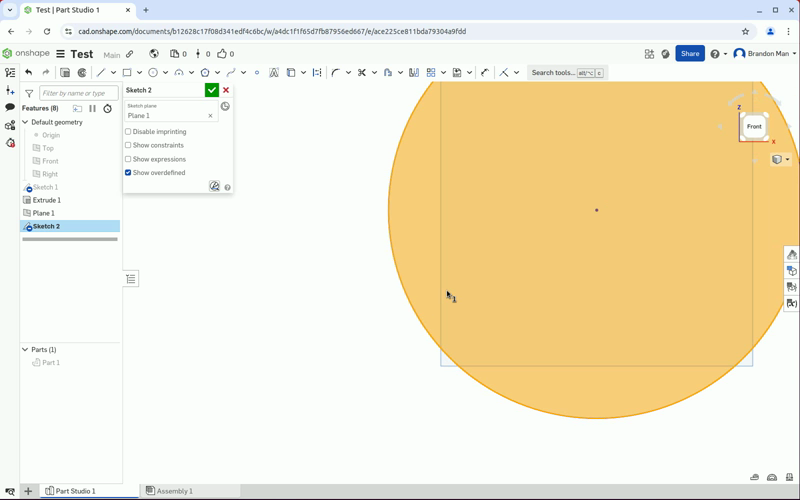
scroll(-6)
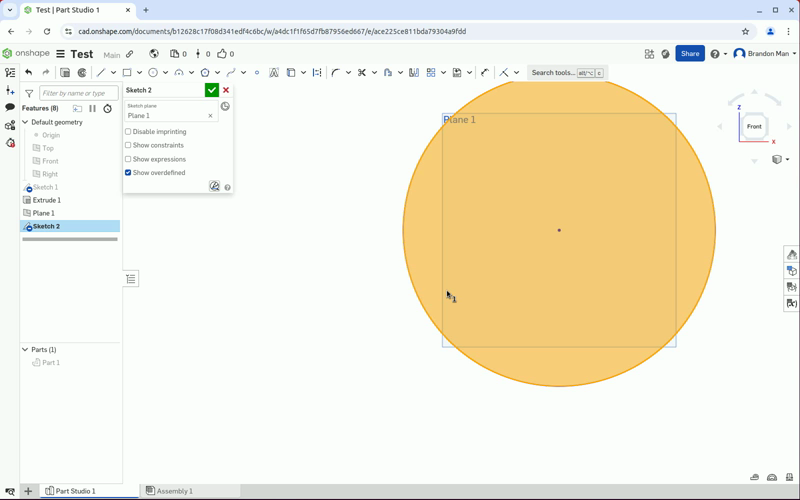
scroll(-6)
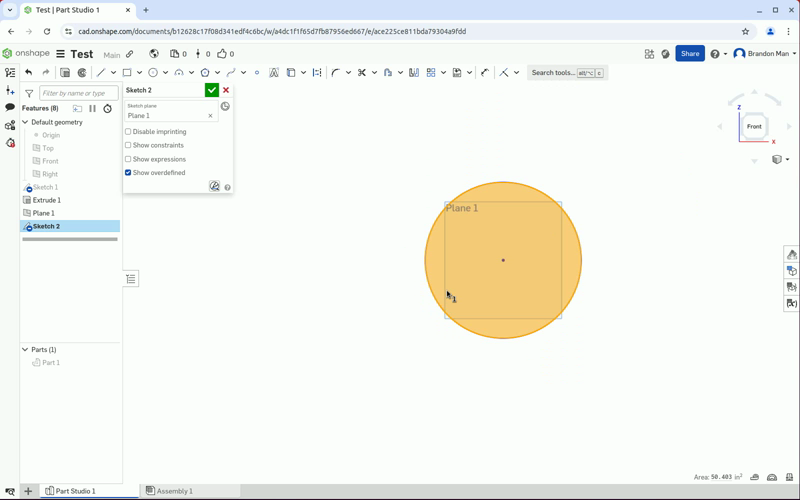
scroll(-6)
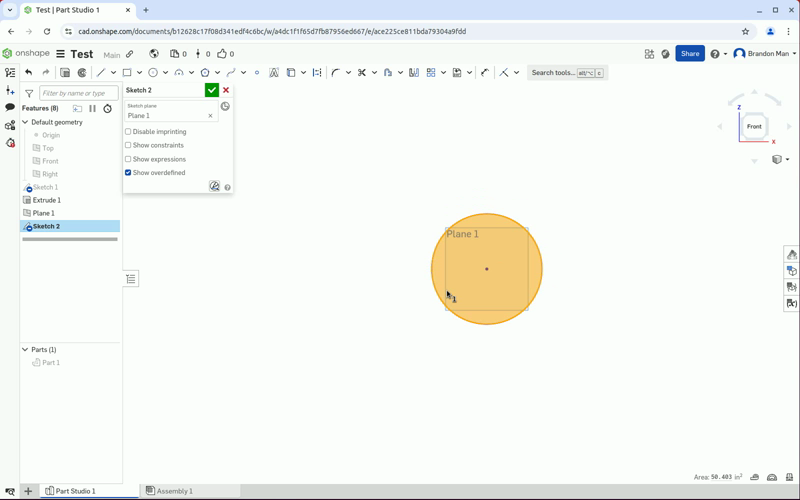
scroll(-6)
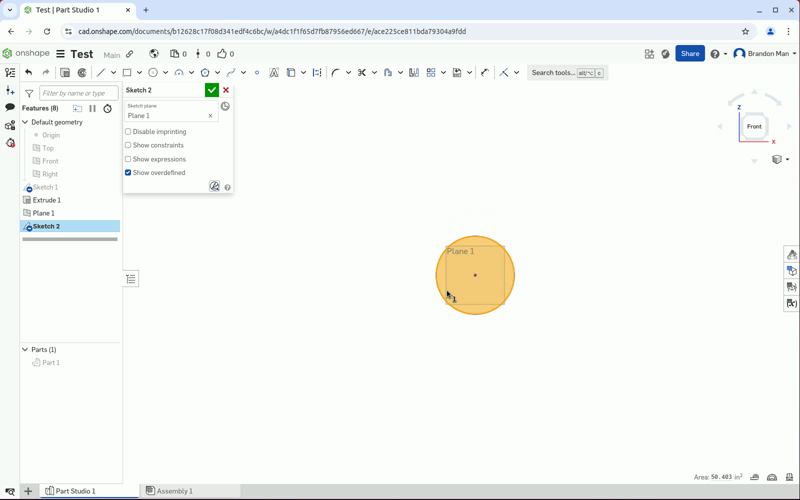
scroll(-6)
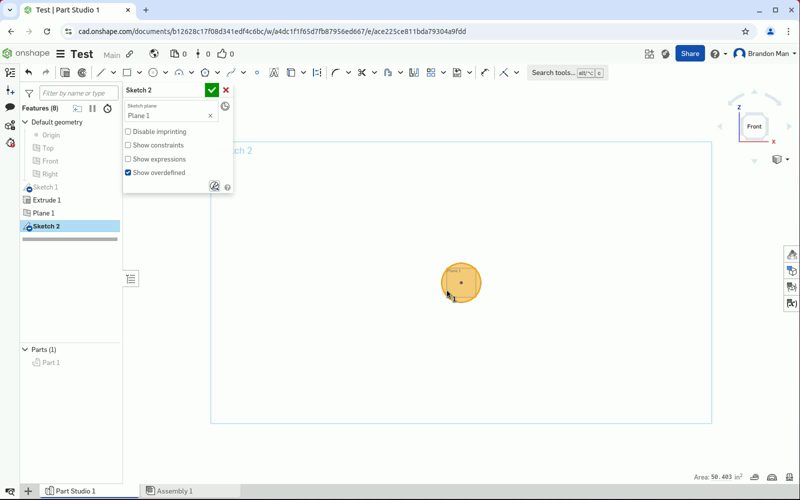
mouse_move(73, 352)
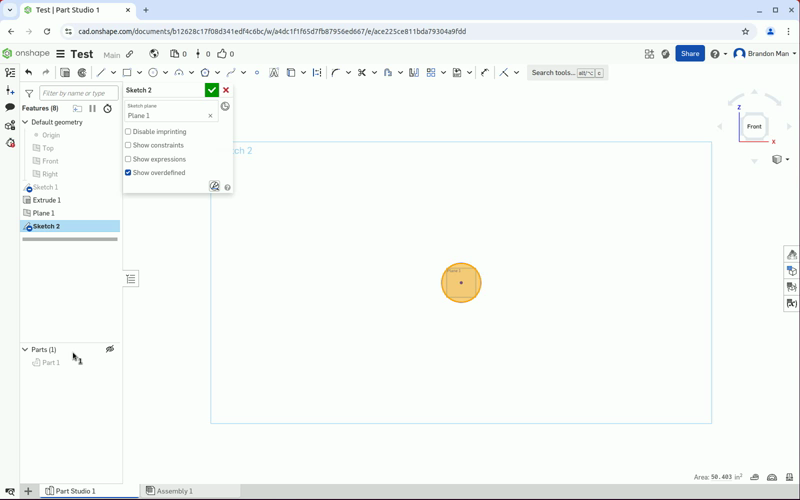
key(shift+y)
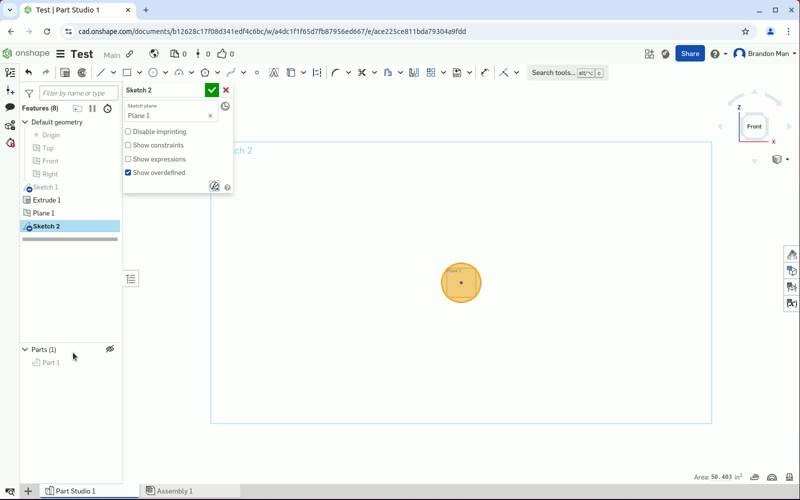
key(shift+e)
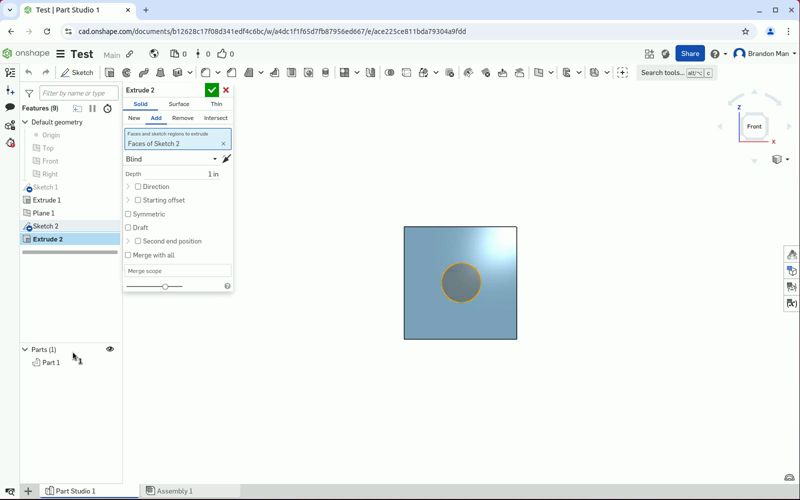
mouse_move(143, 106)
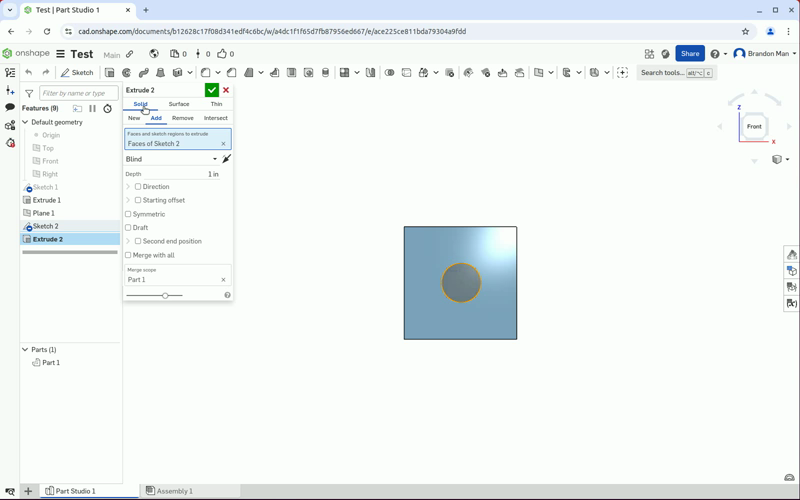
click(143, 106)
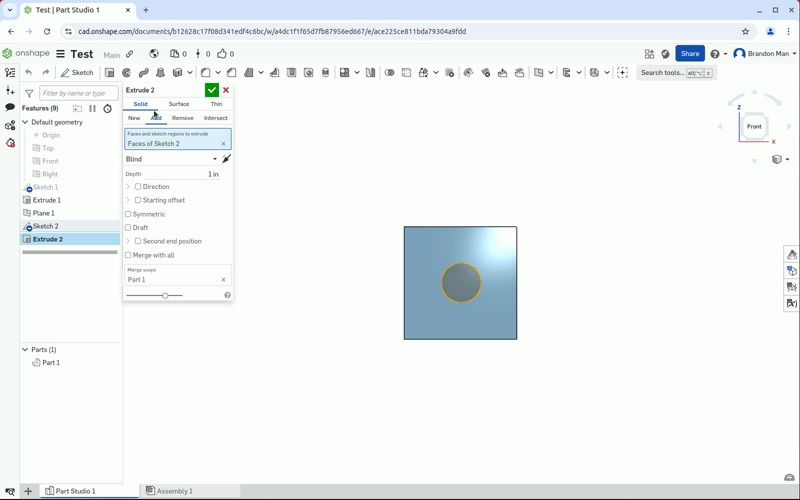
mouse_move(186, 120)
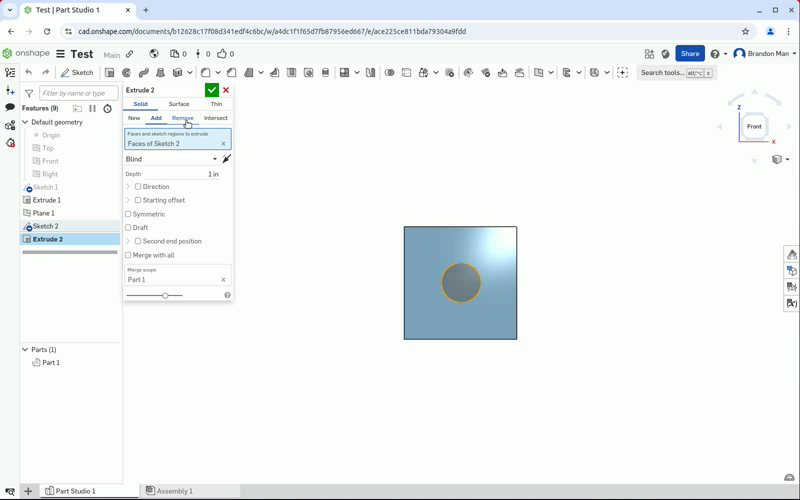
click(186, 120)
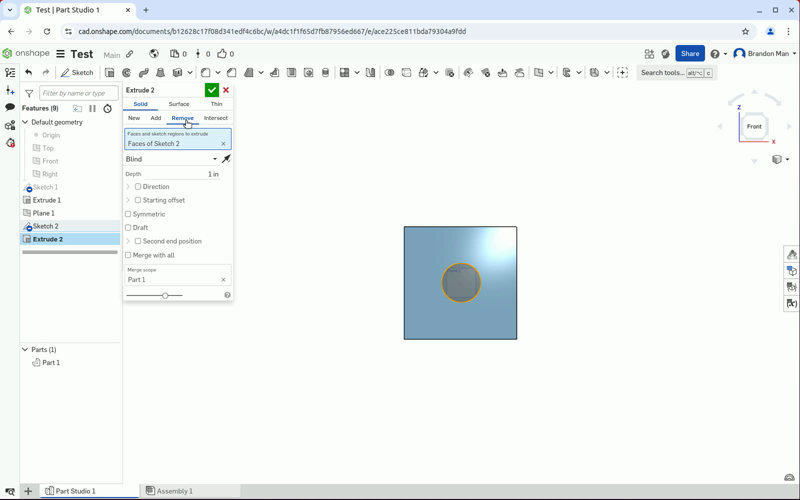
key(tab, 4)
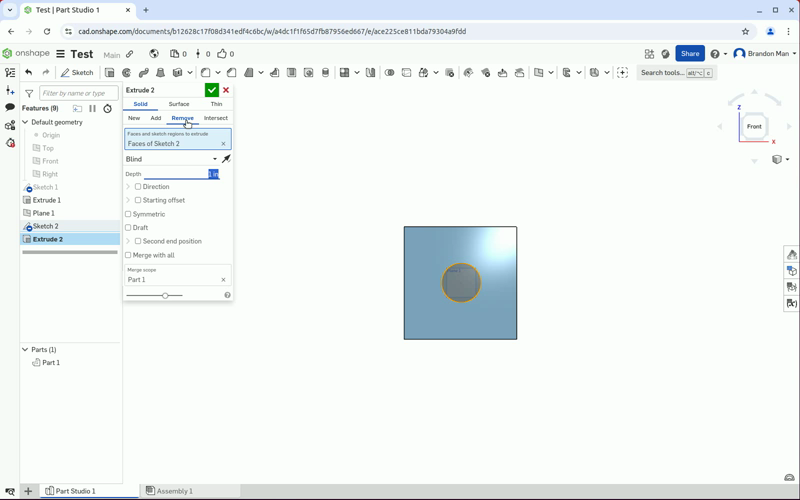
text(23.108)
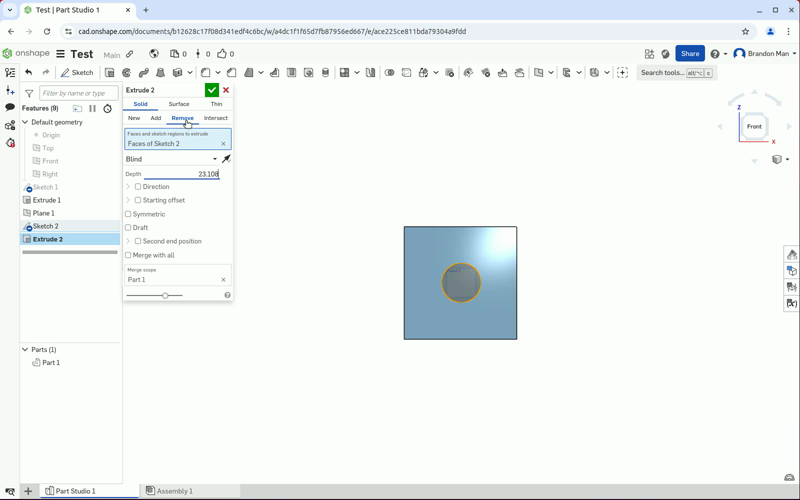
key(tab, 6)
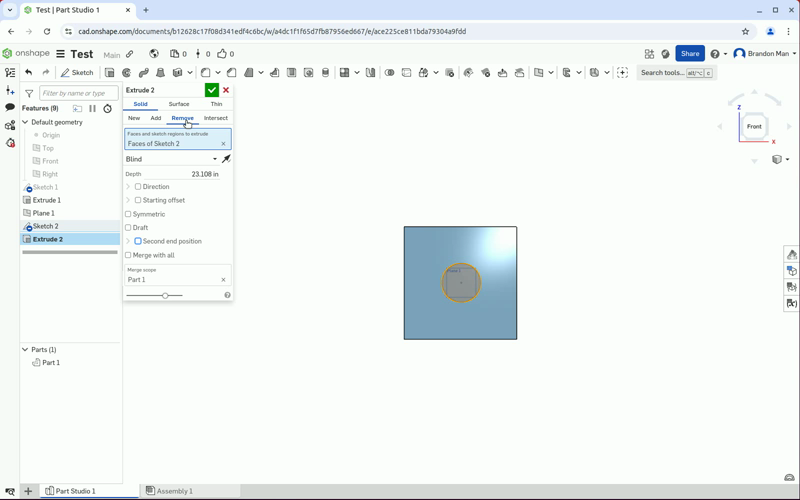
key(space)
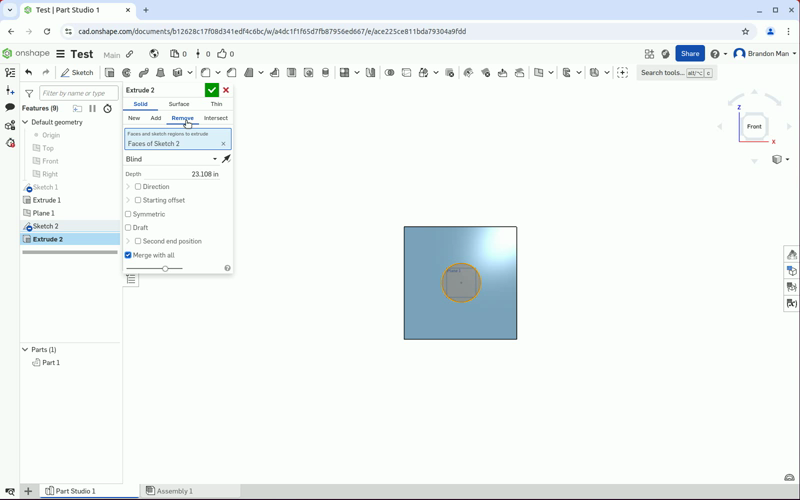
key(enter)
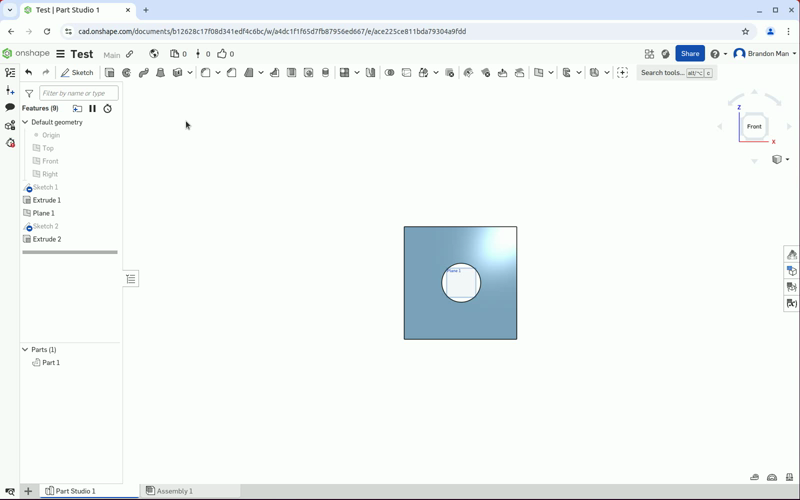
key(shift+h)
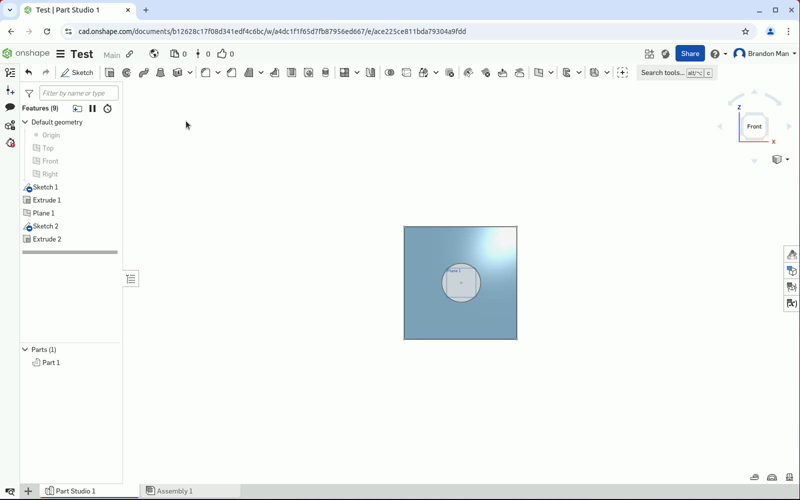
key(shift+h)
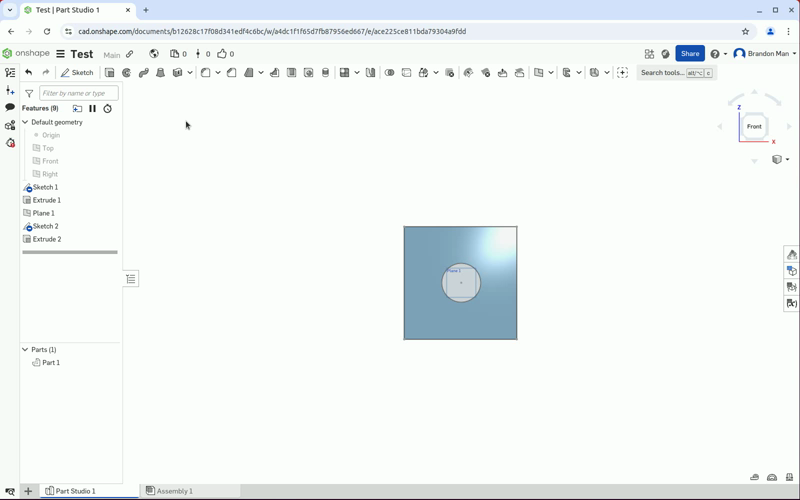
key(shift+7)
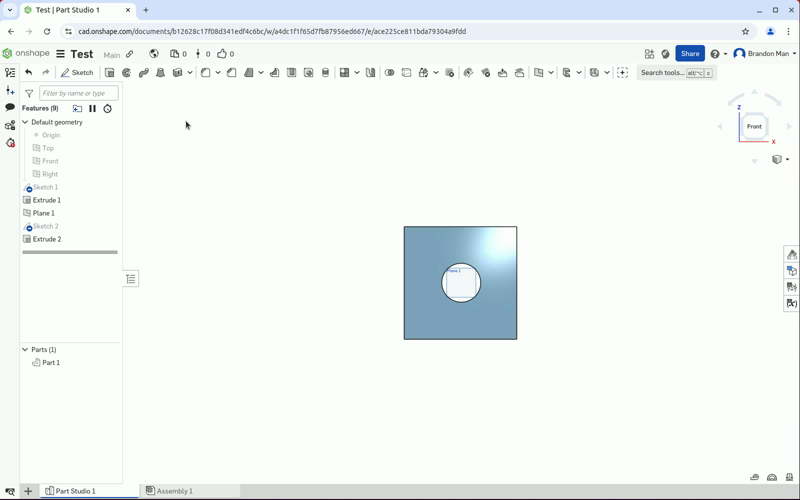
key(left, 2)
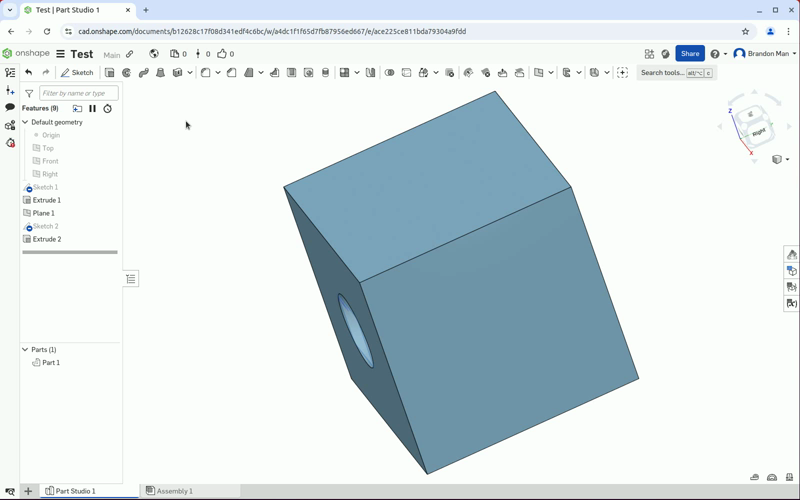
key(down, 2)
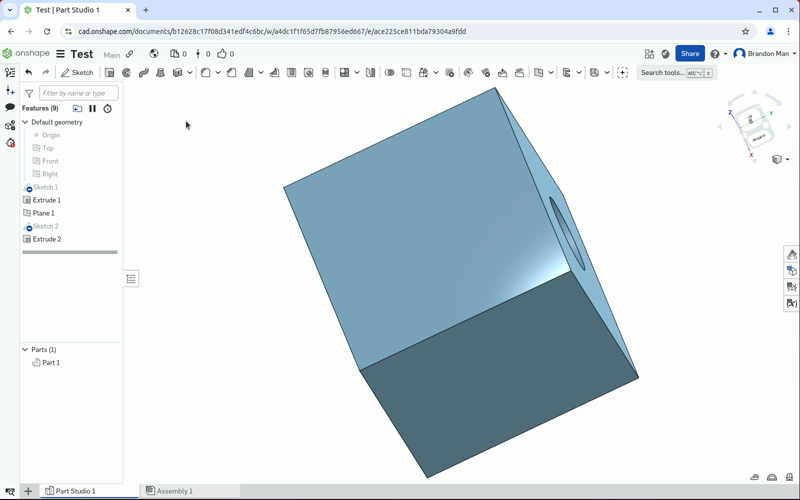
key(up, 2)
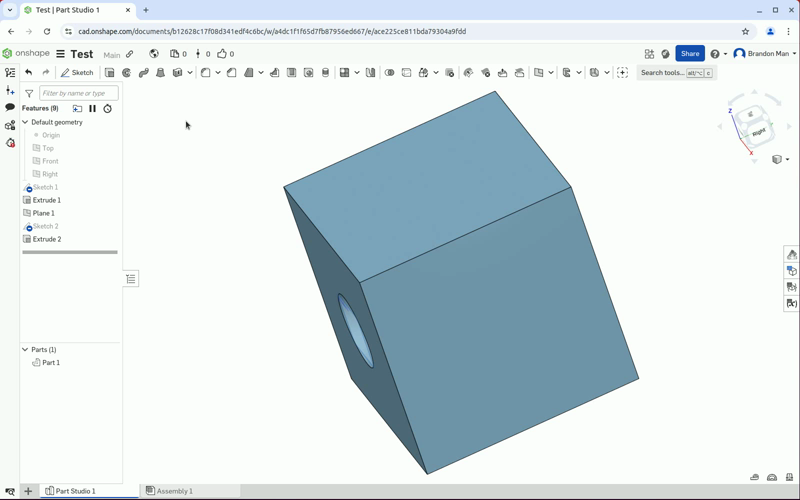
key(right, 2)
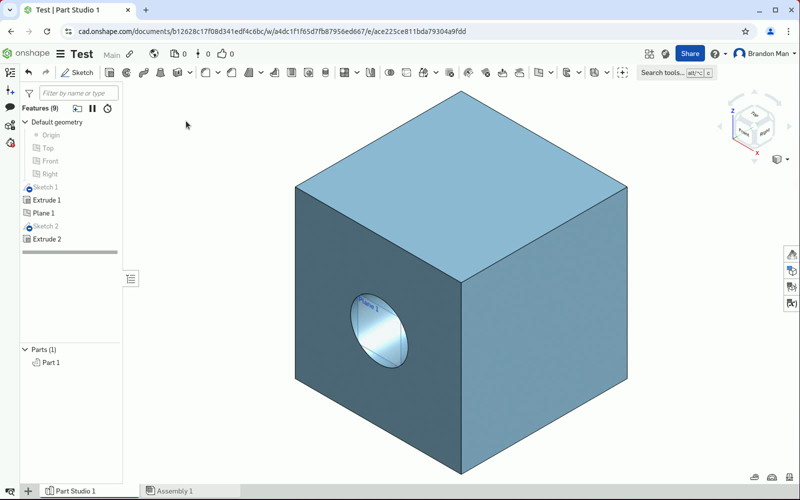
mouse_move(73, 189)
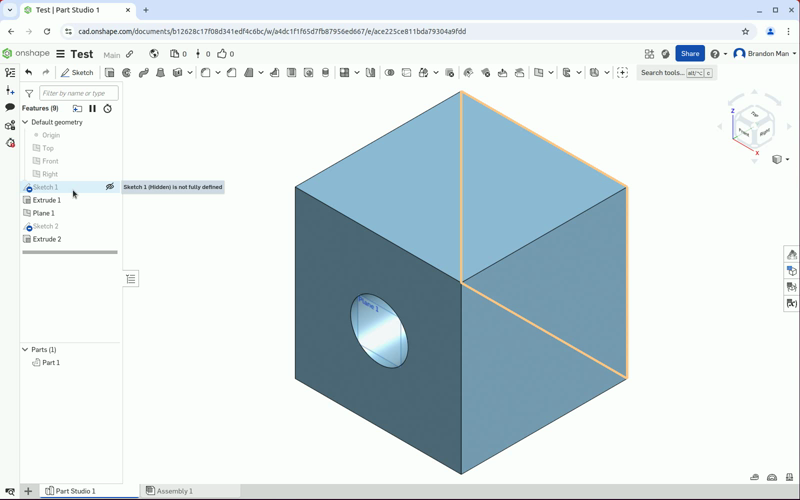
click(73, 189)